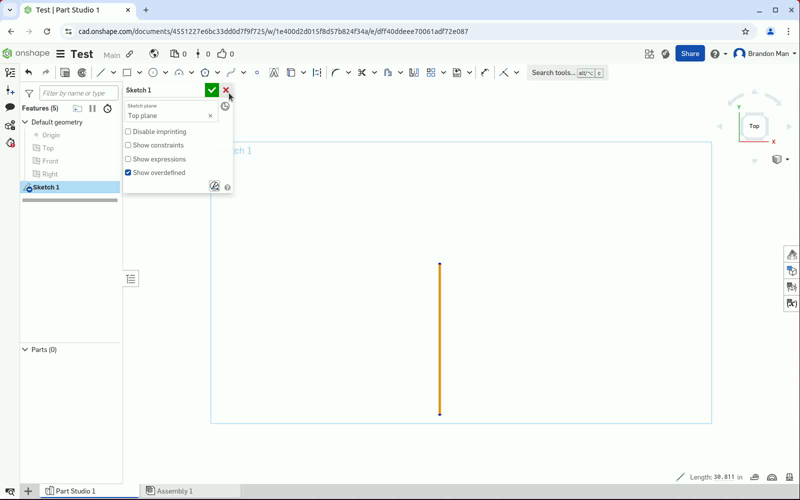
key(shift+h)
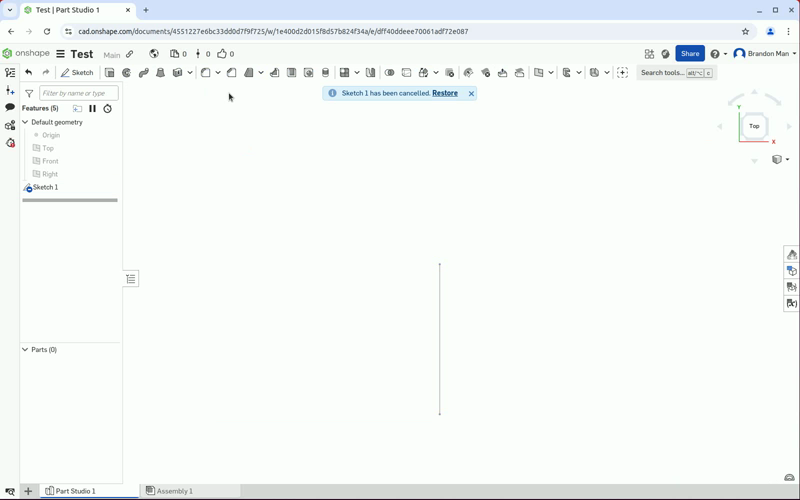
key(shift+s)
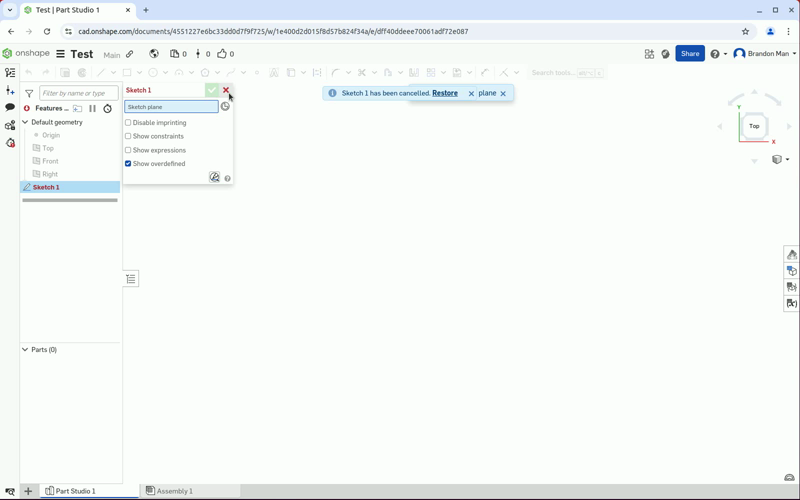
mouse_move(73, 150)
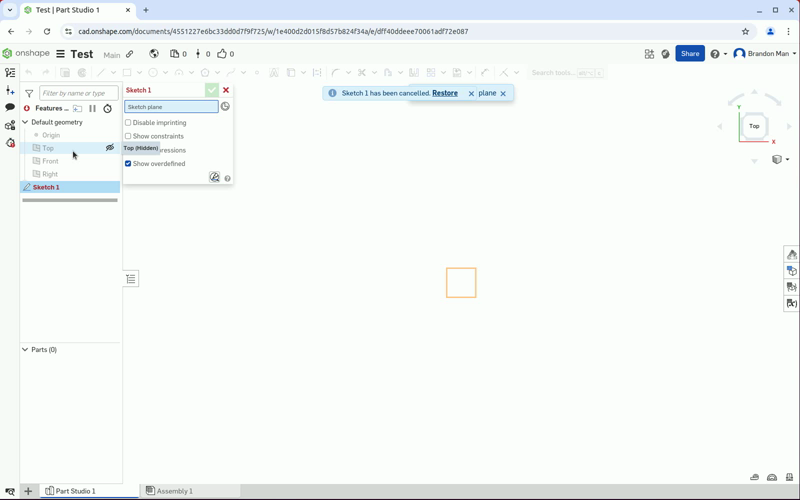
click(73, 150)
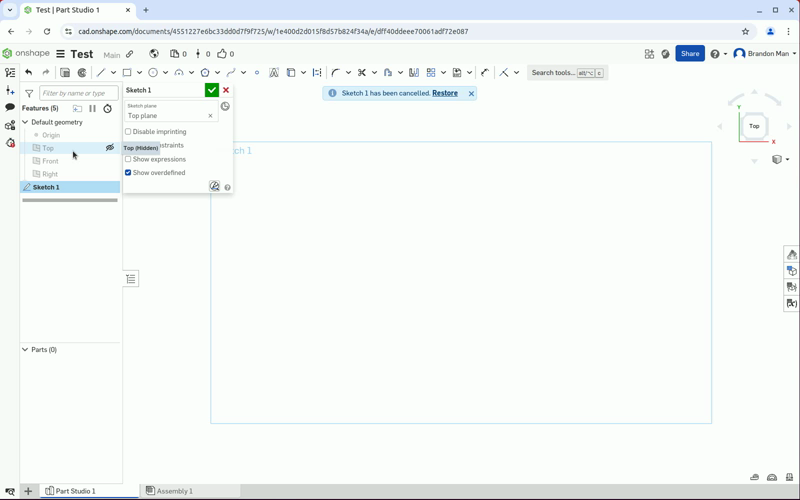
mouse_move(73, 352)
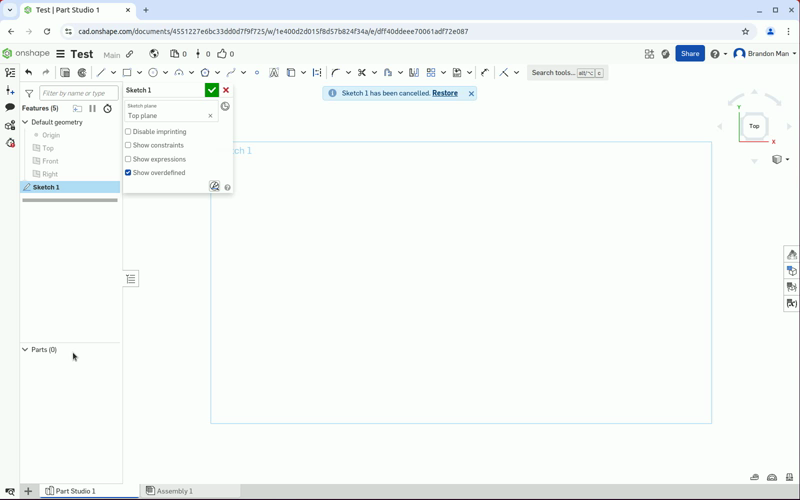
key(y)
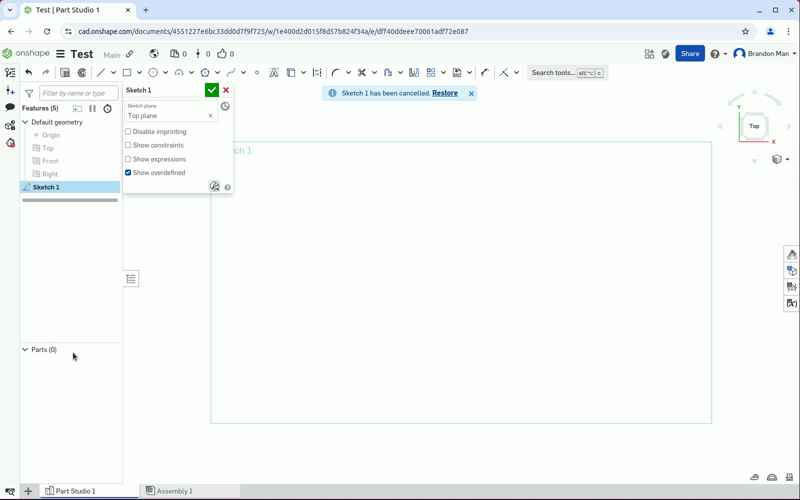
key(c)
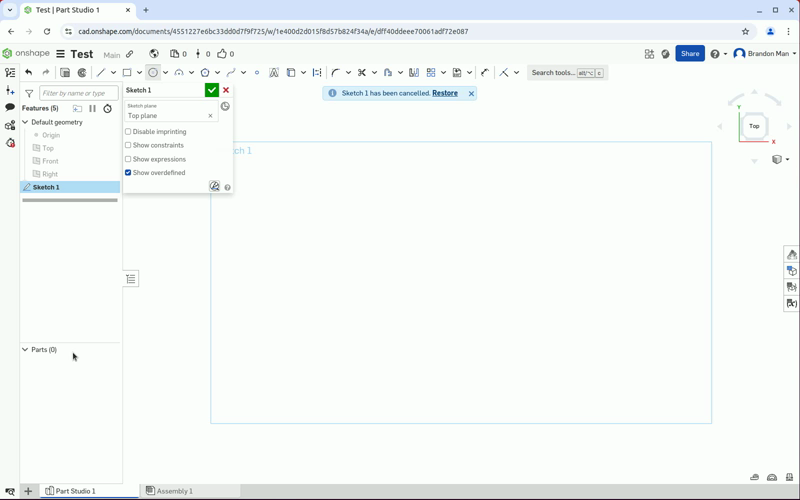
key_down(shift)
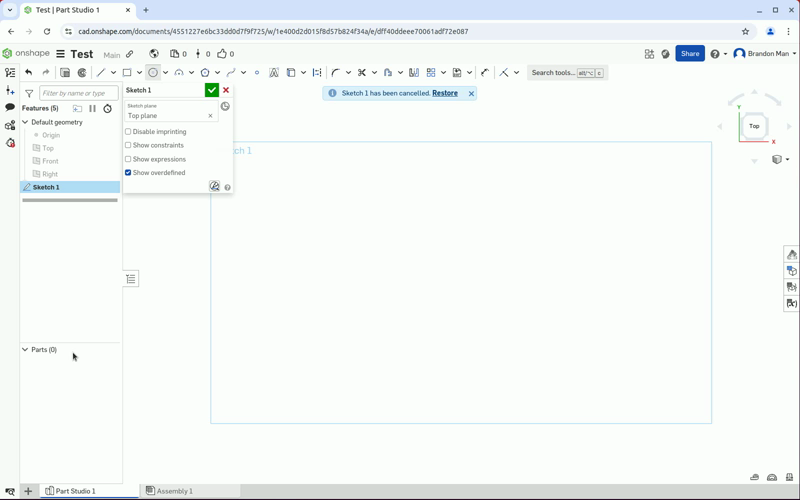
mouse_move(461, 282)
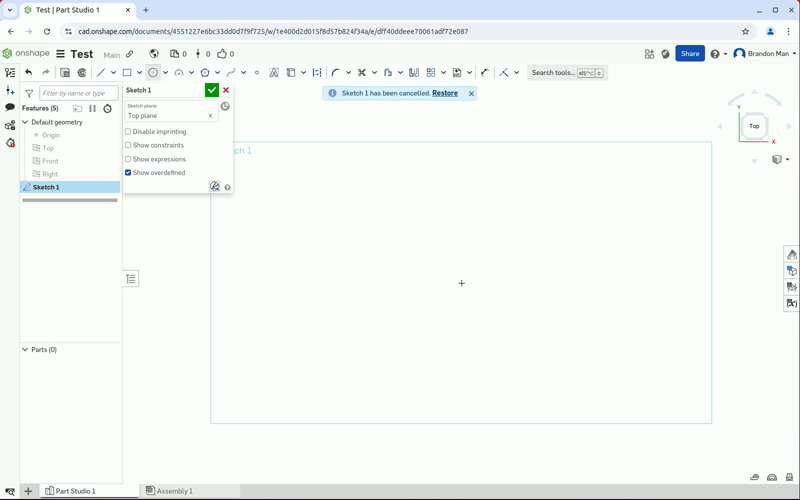
click(461, 282)
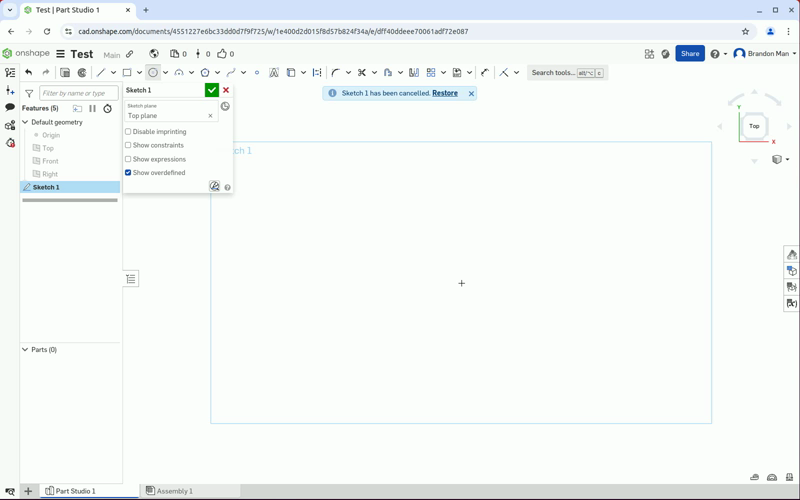
key_up(shift)
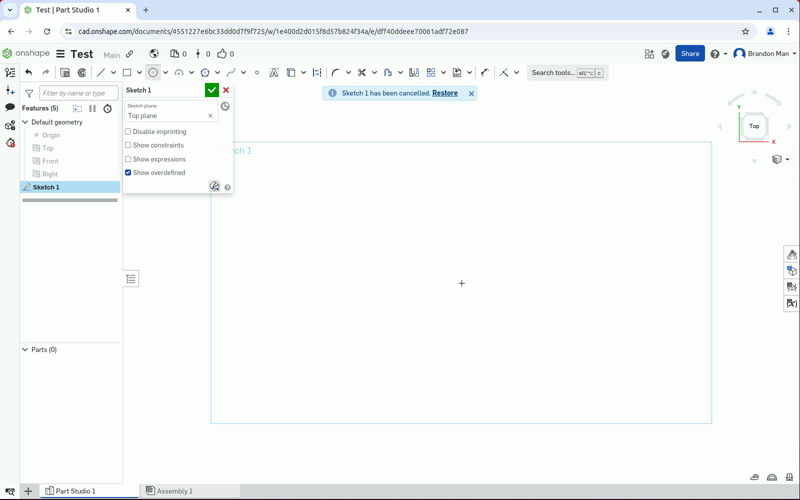
mouse_move(507, 282)
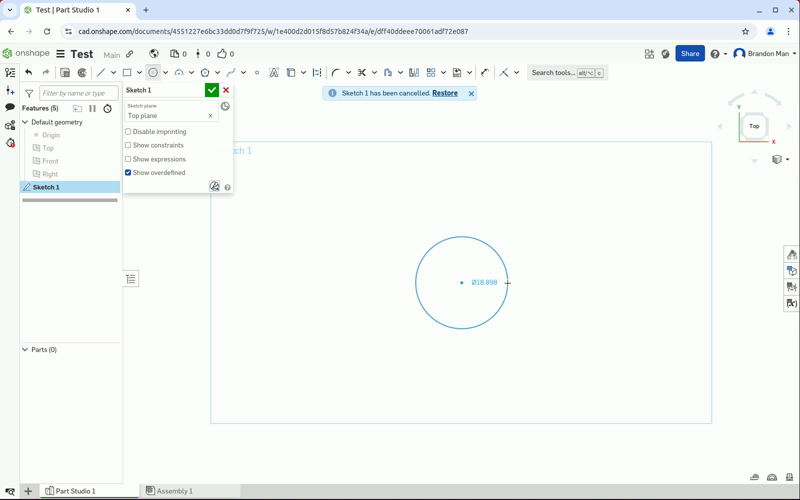
click(507, 282)
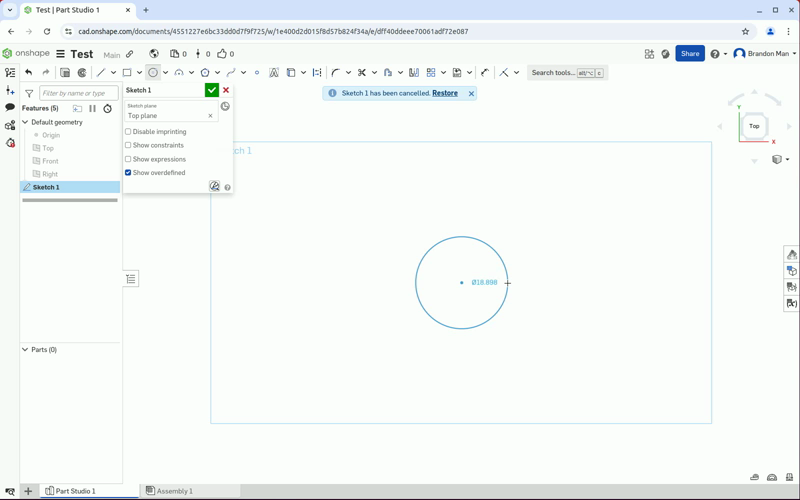
key(esc)
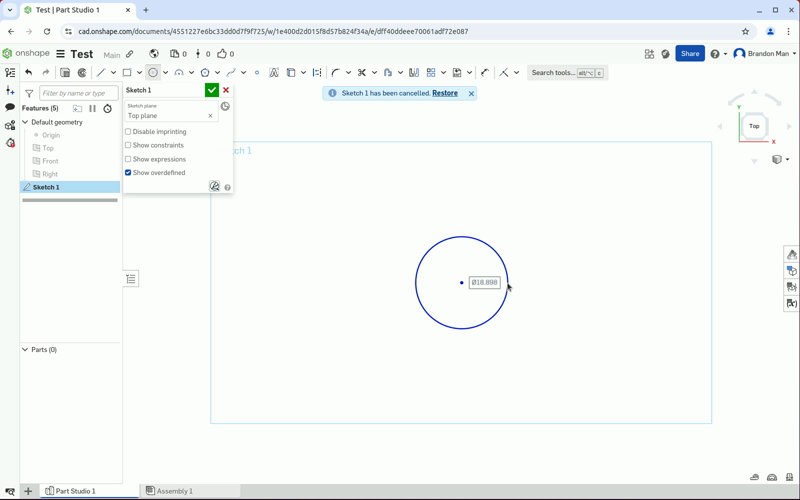
key(c)
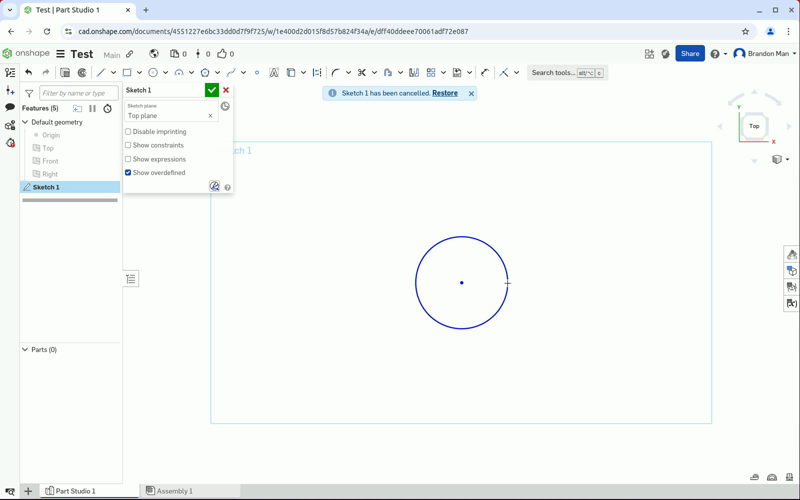
key_down(shift)
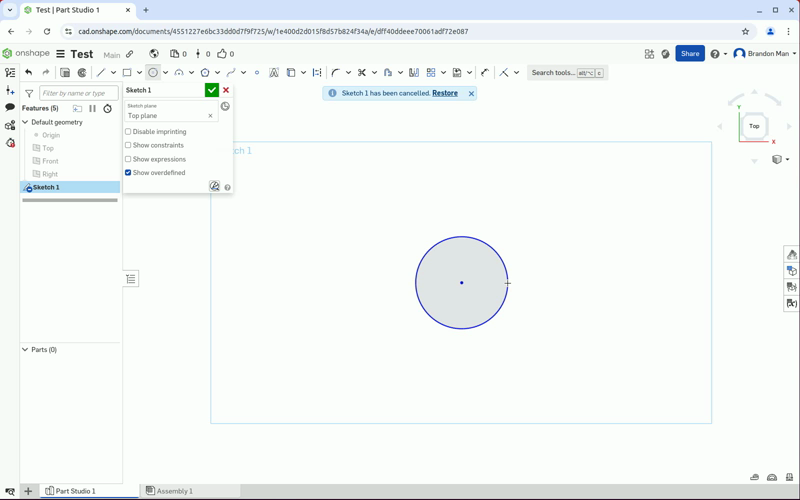
mouse_move(461, 282)
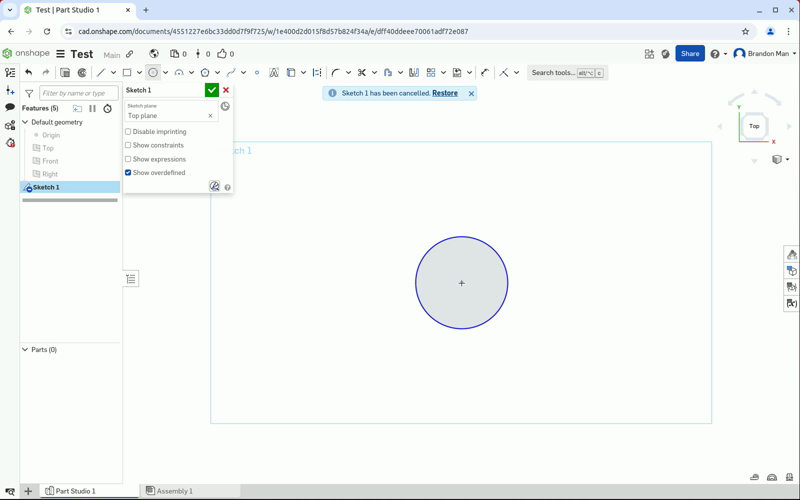
click(461, 282)
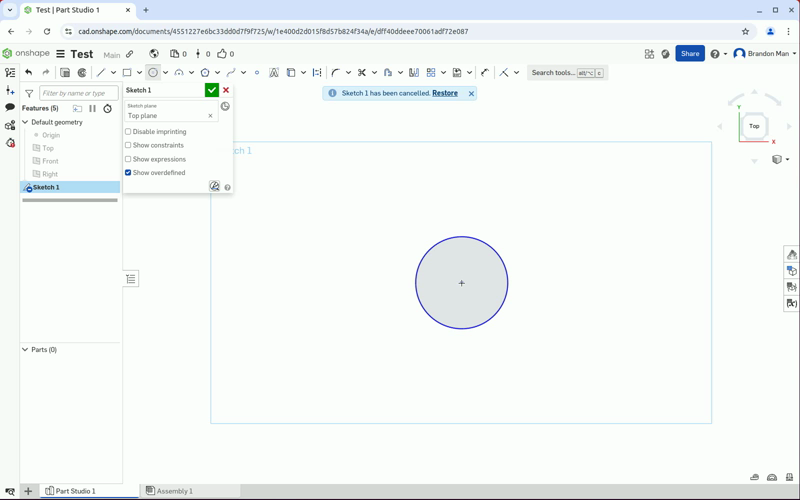
key_up(shift)
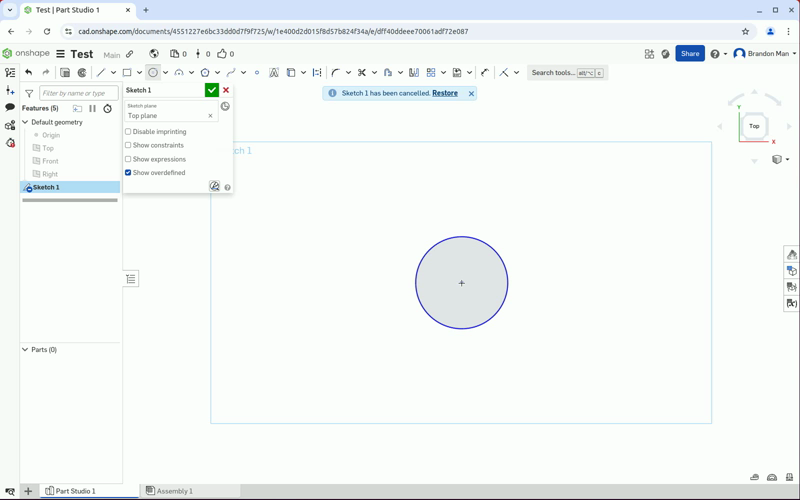
mouse_move(484, 282)
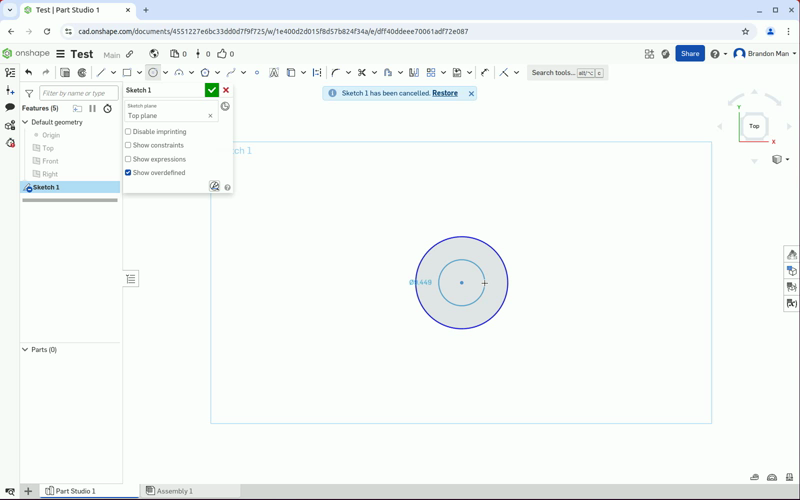
click(484, 282)
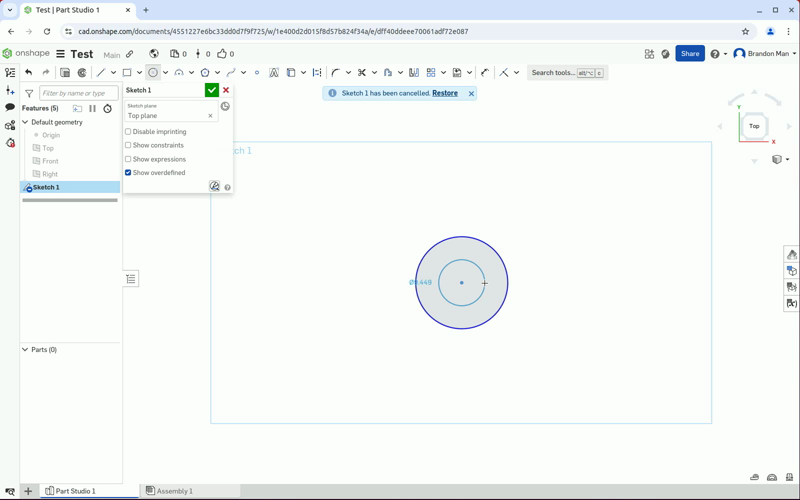
key(esc)
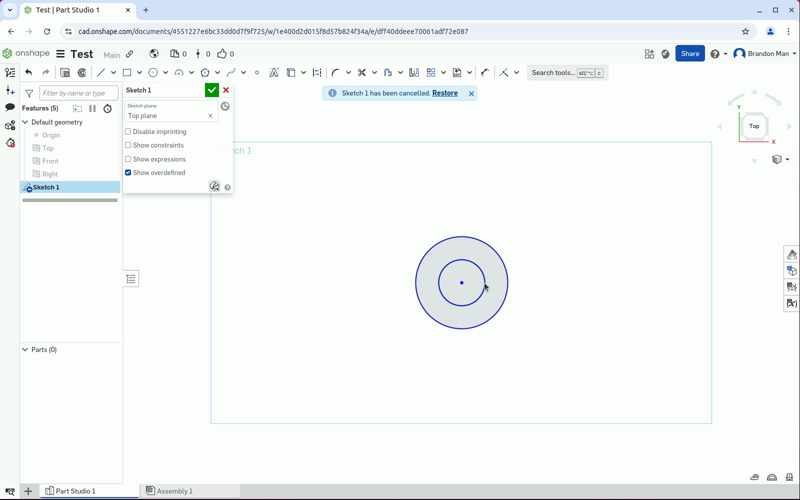
mouse_move(488, 260)
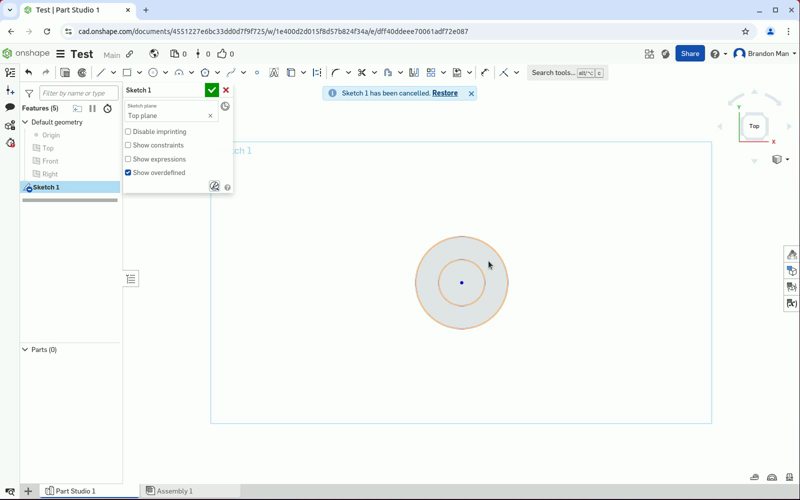
click(488, 260)
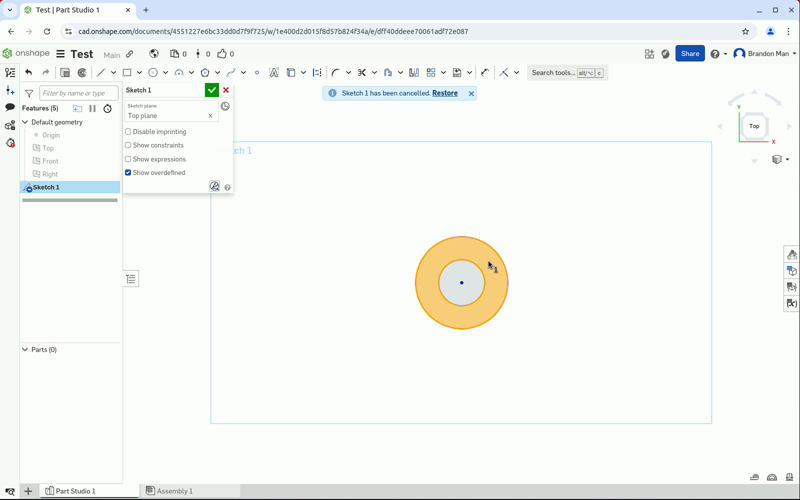
mouse_move(73, 352)
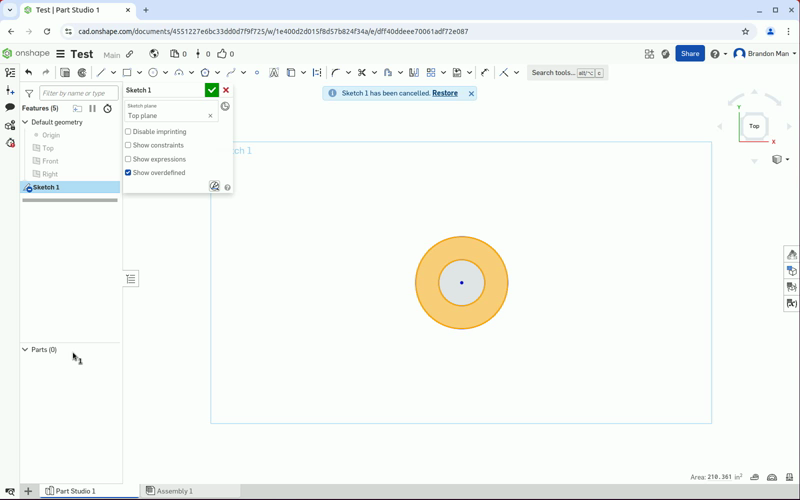
key(shift+y)
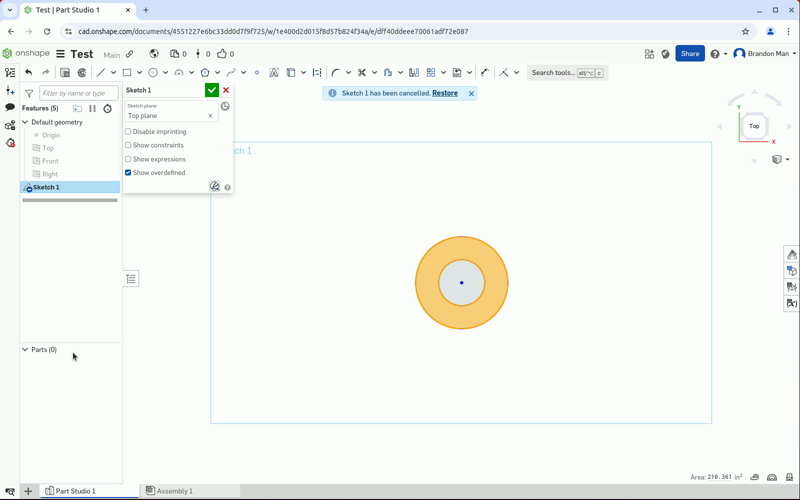
key(shift+e)
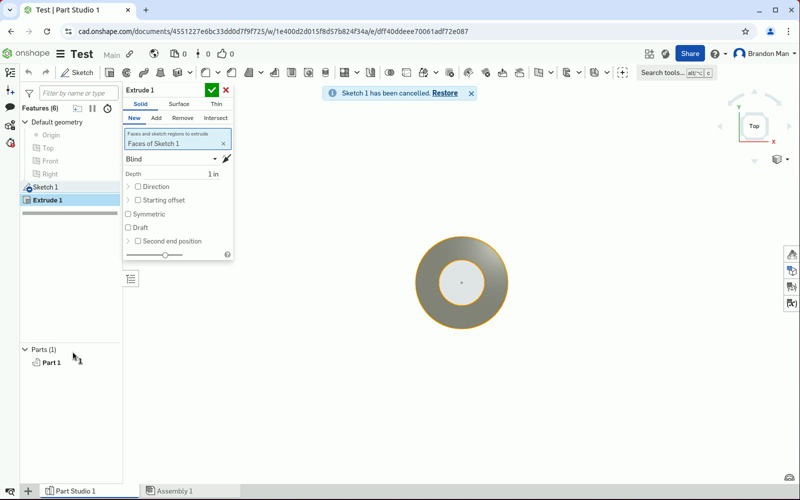
mouse_move(143, 106)
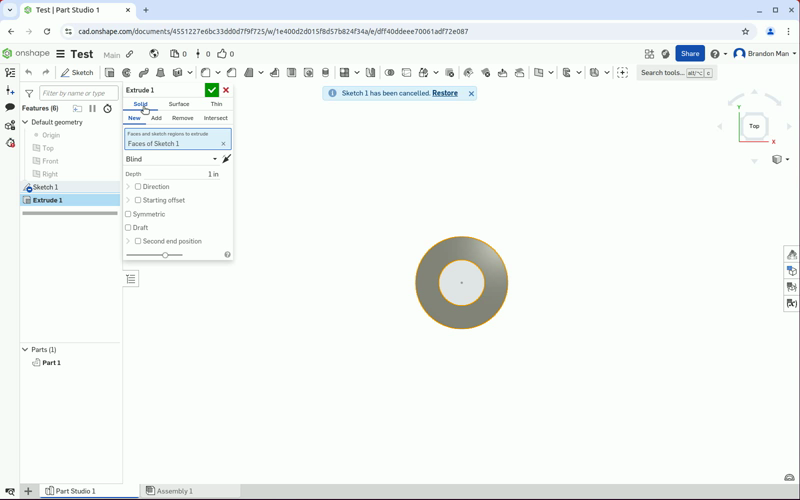
click(143, 106)
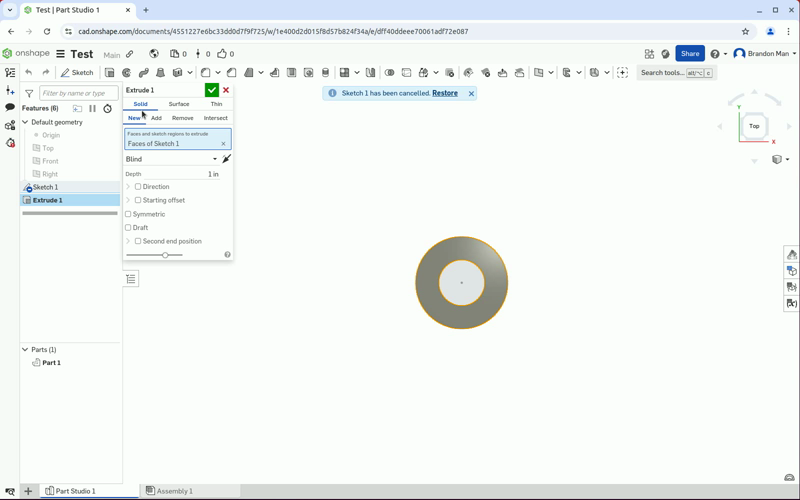
mouse_move(137, 120)
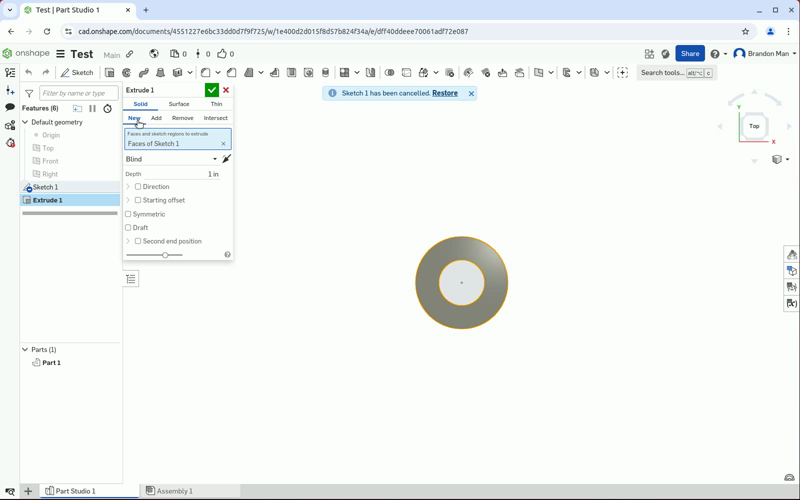
click(137, 120)
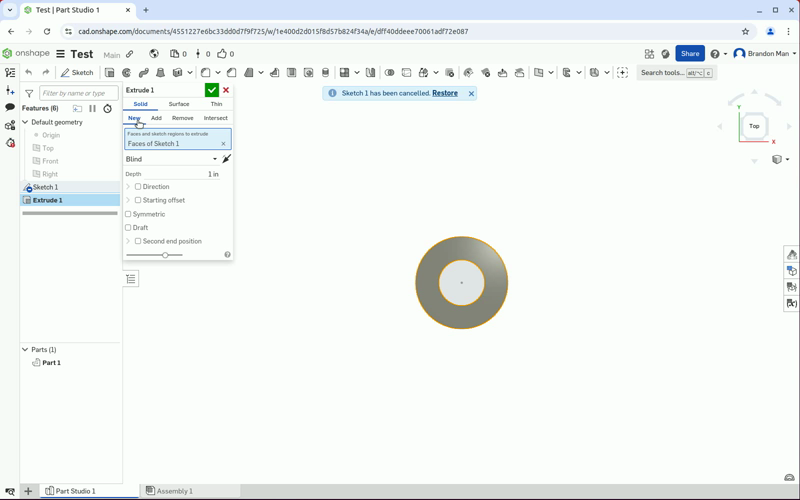
key(tab, 4)
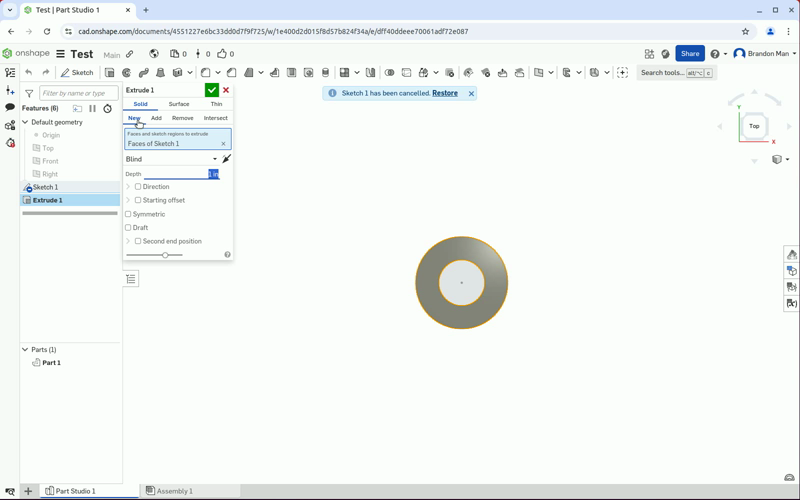
text(13.961)
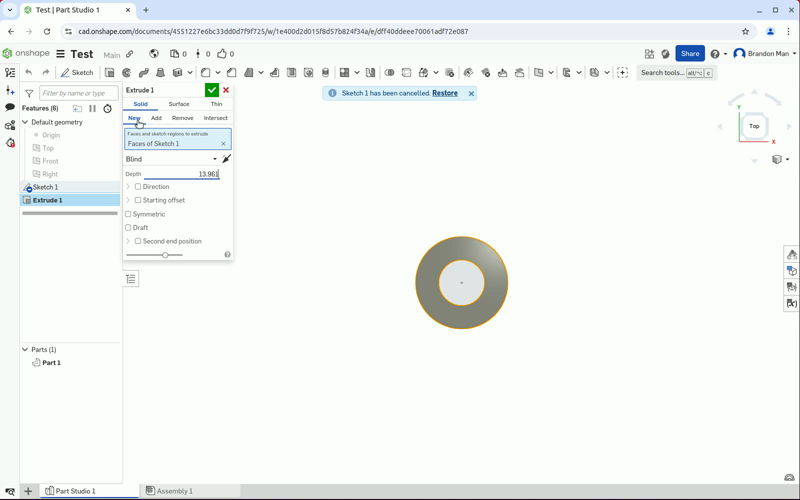
key(enter)
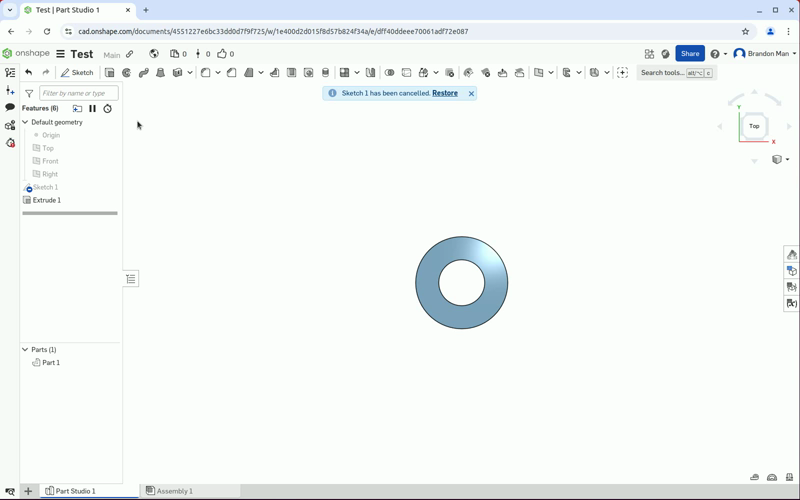
key(shift+h)
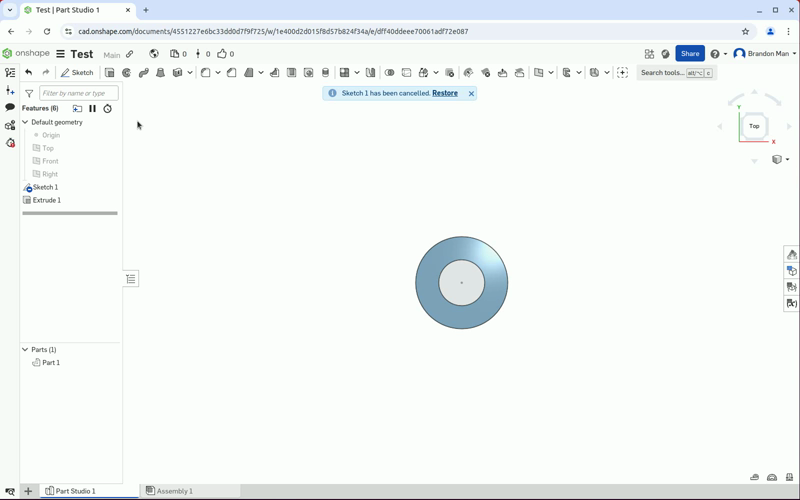
key(shift+h)
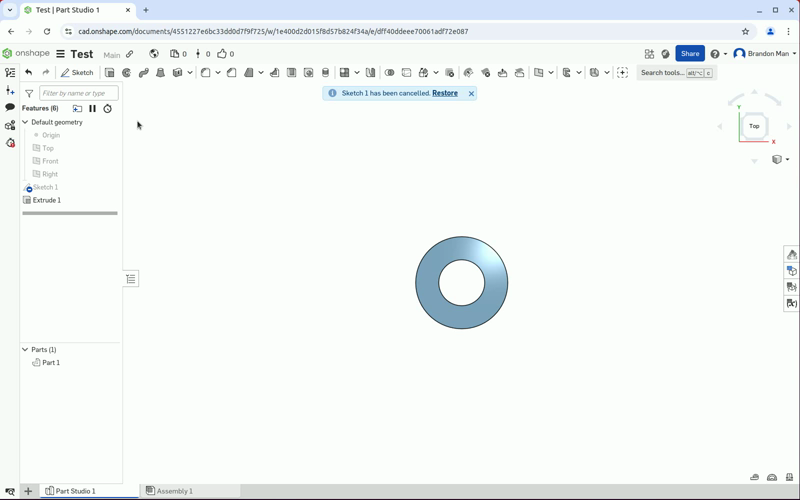
mouse_move(73, 189)
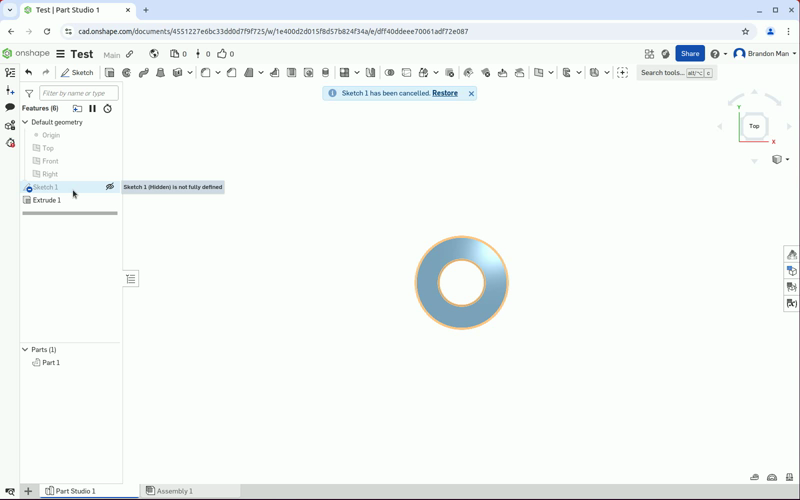
click(73, 189)
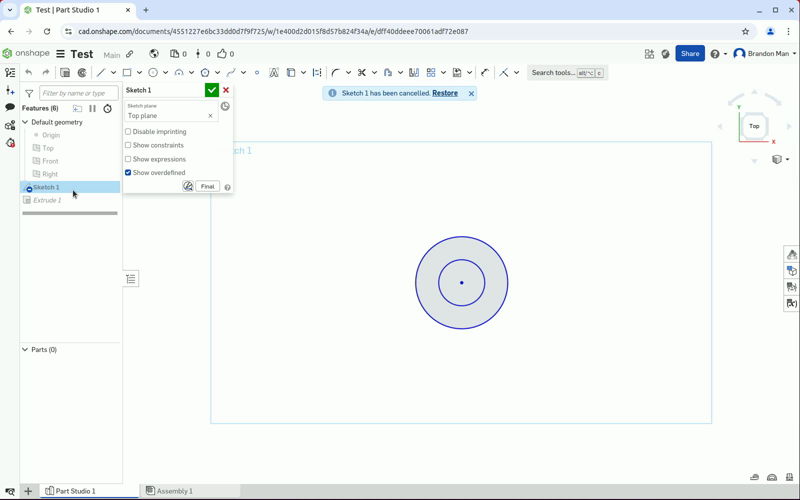
mouse_move(229, 92)
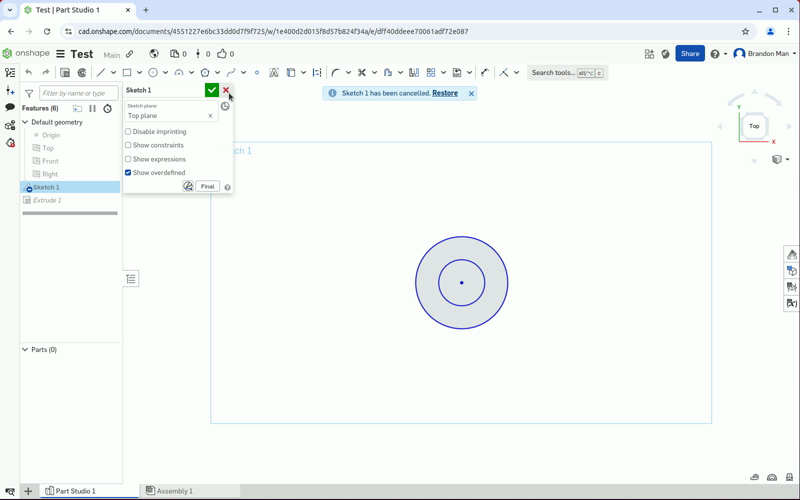
click(229, 92)
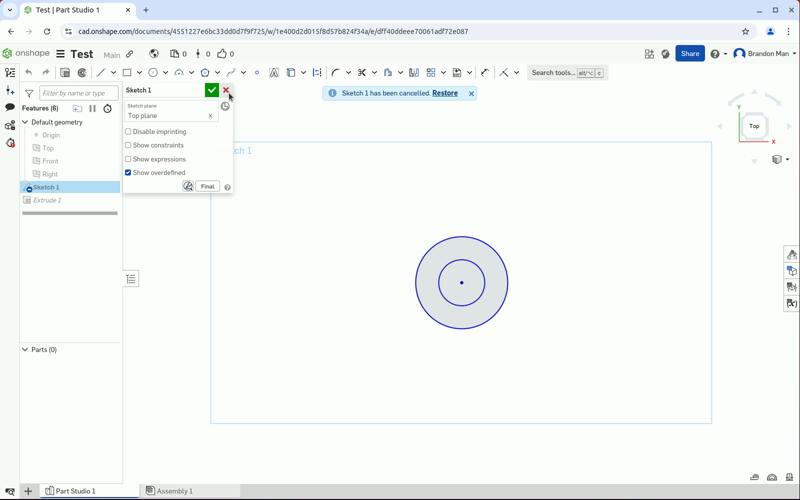
key(shift+s)
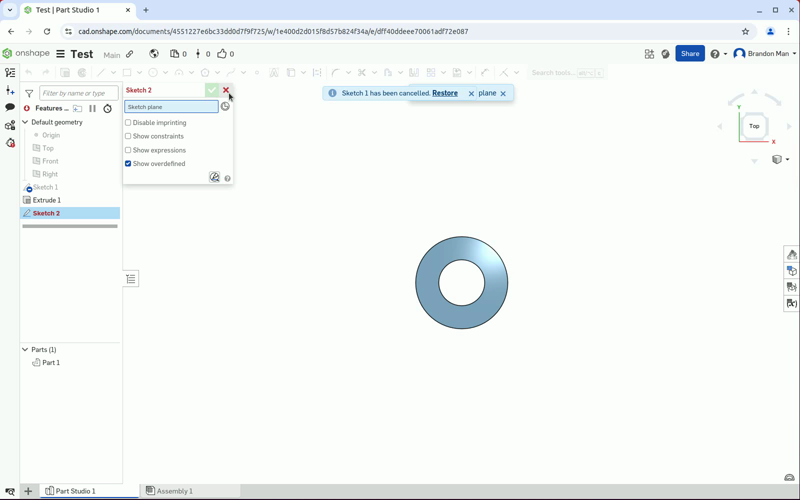
mouse_move(73, 150)
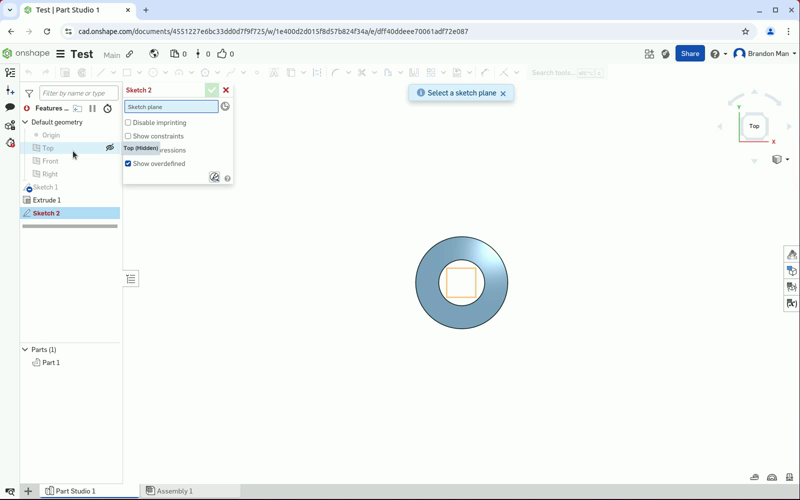
click(73, 150)
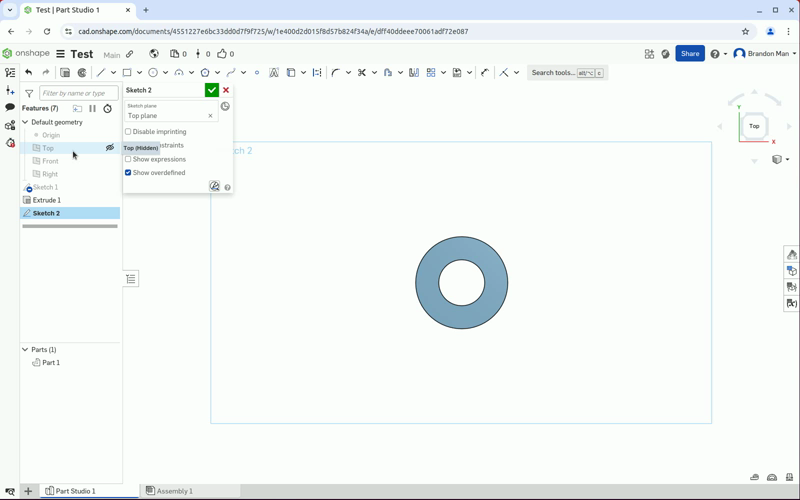
mouse_move(73, 352)
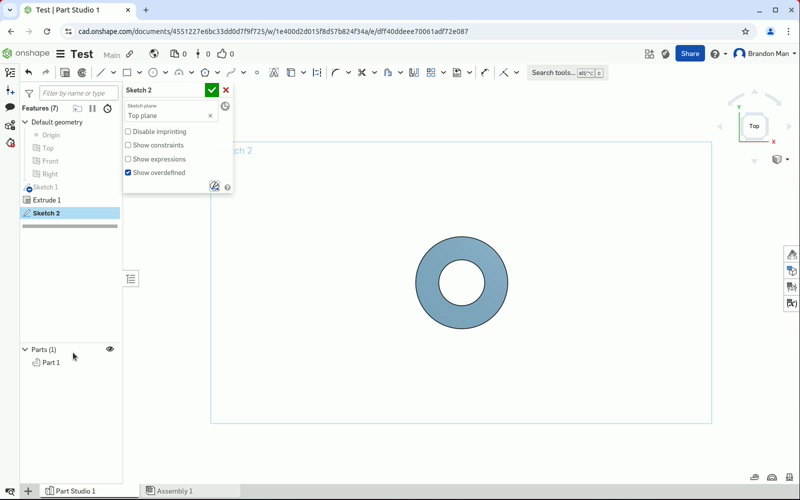
key(y)
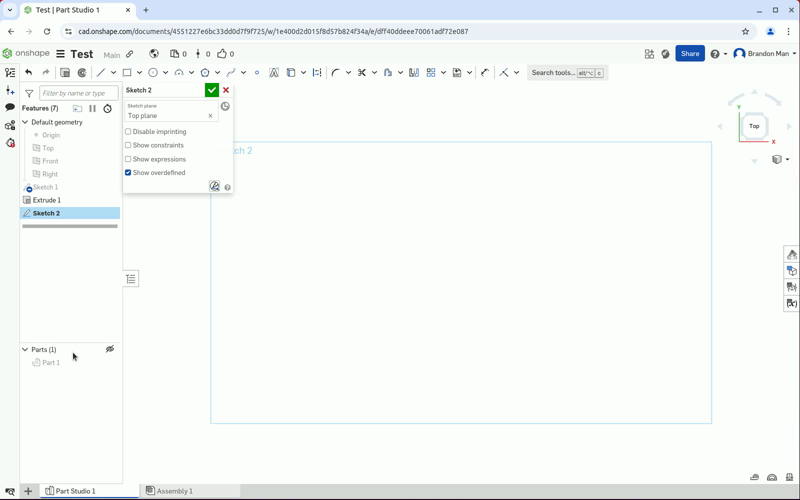
key(l)
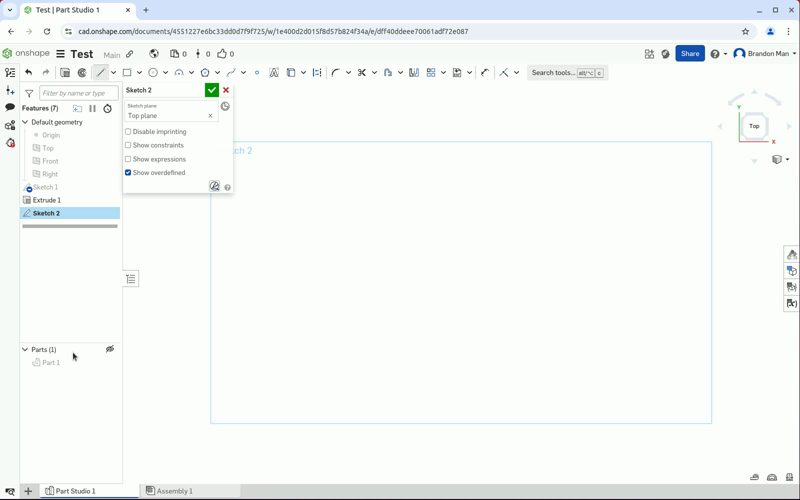
key_down(shift)
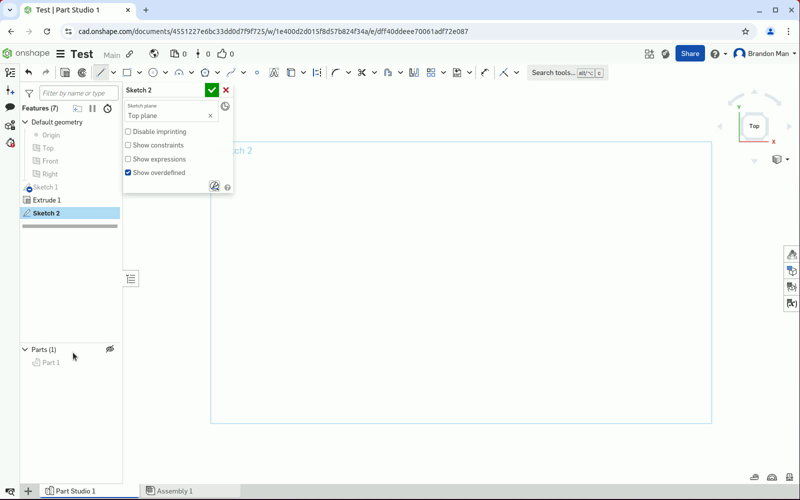
mouse_move(460, 327)
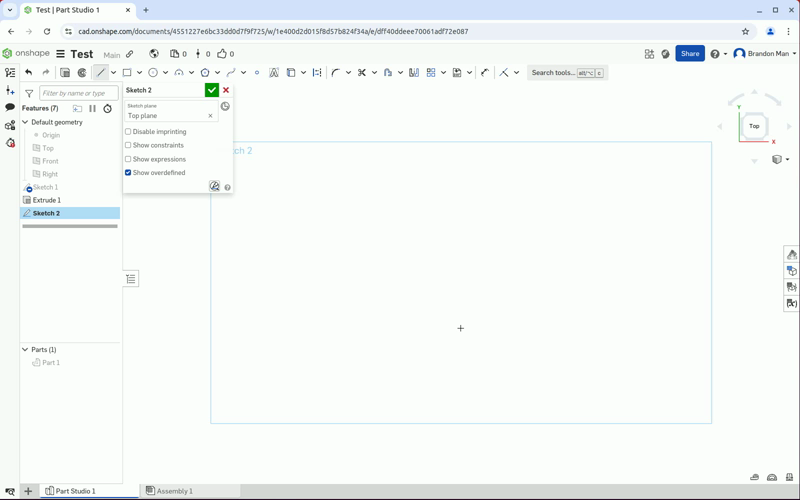
click(460, 327)
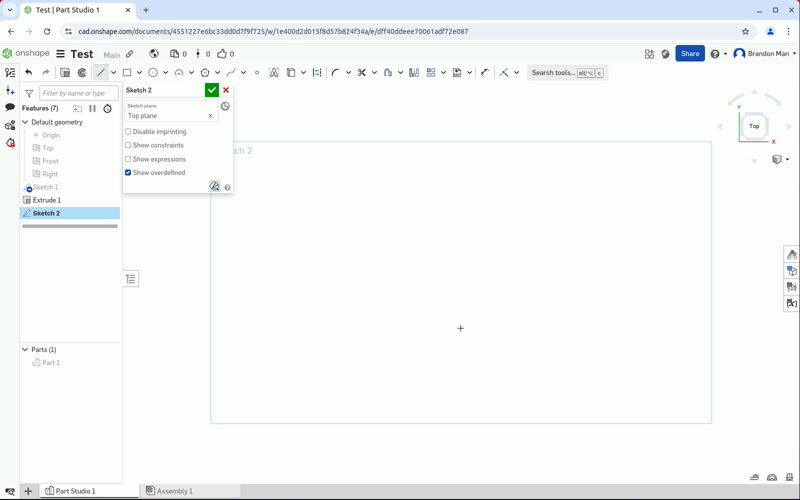
key_up(shift)
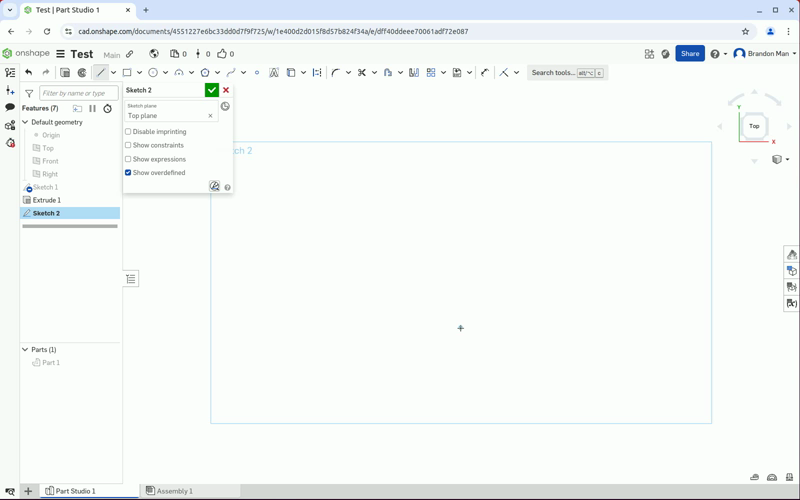
key_down(shift)
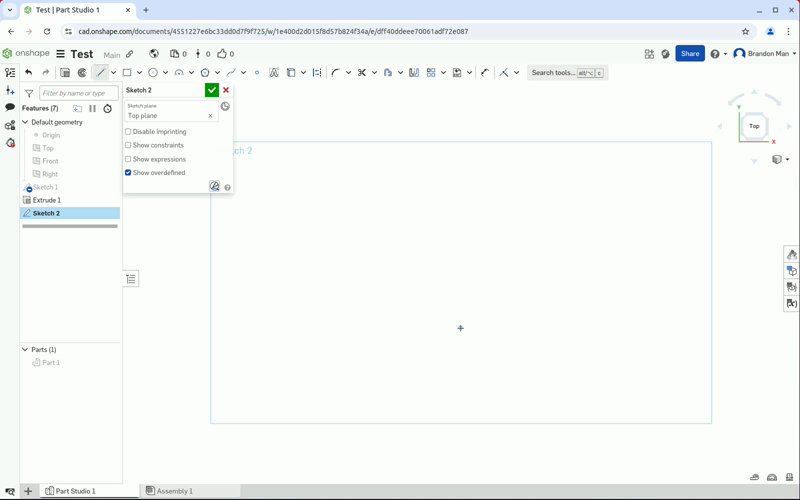
mouse_move(528, 327)
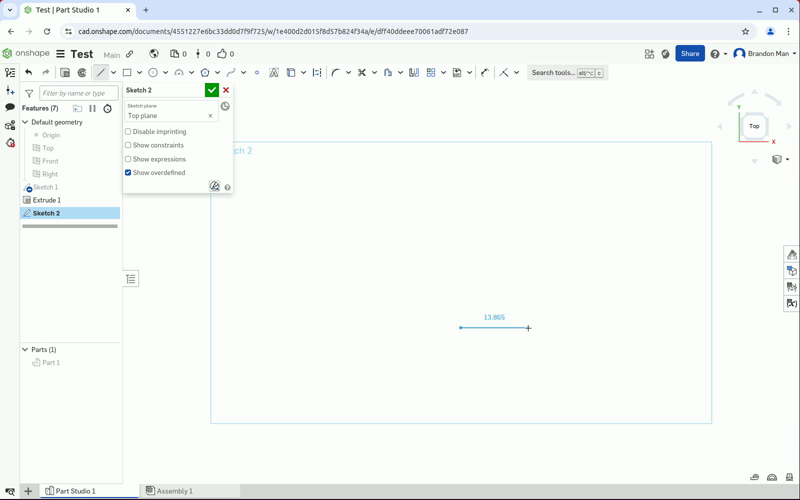
click(528, 327)
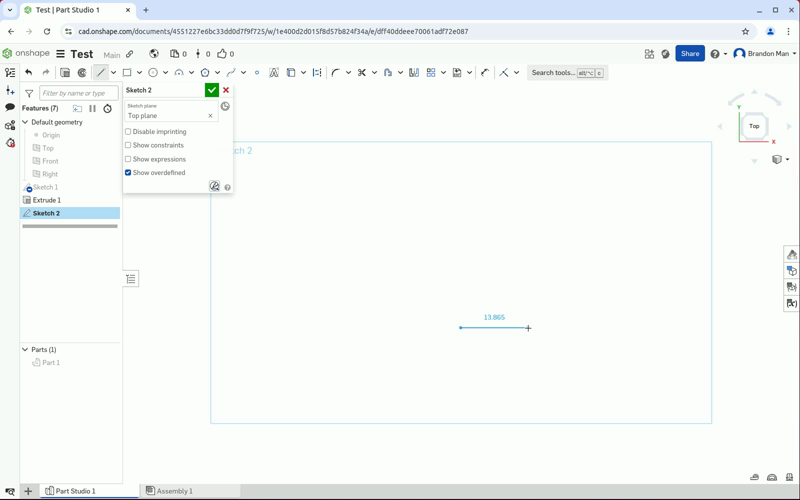
key_up(shift)
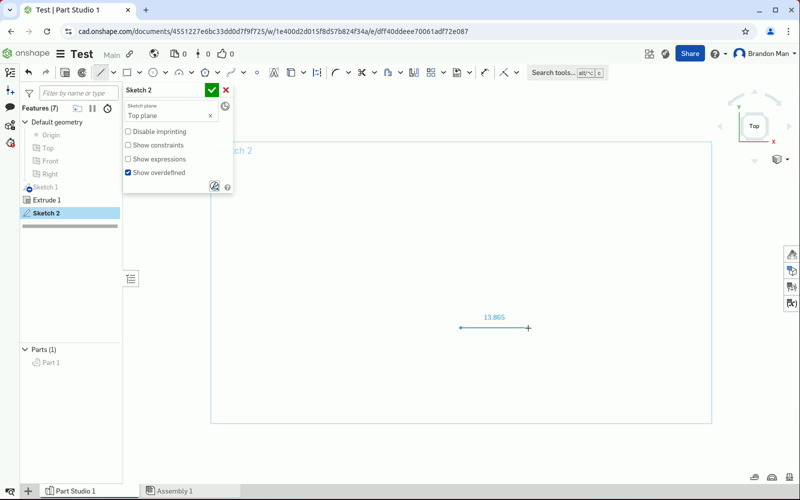
key_down(shift)
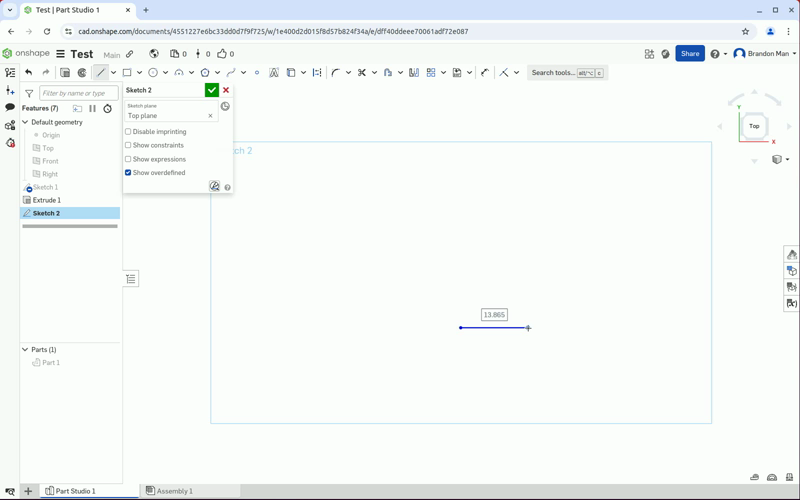
mouse_move(573, 282)
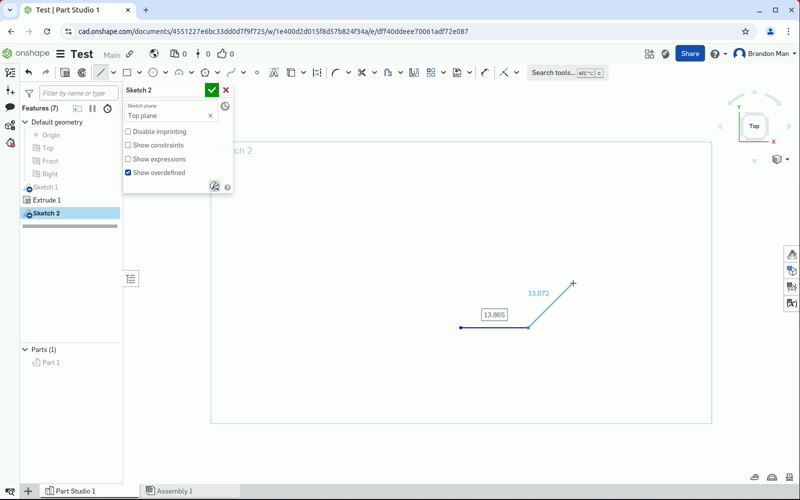
click(573, 282)
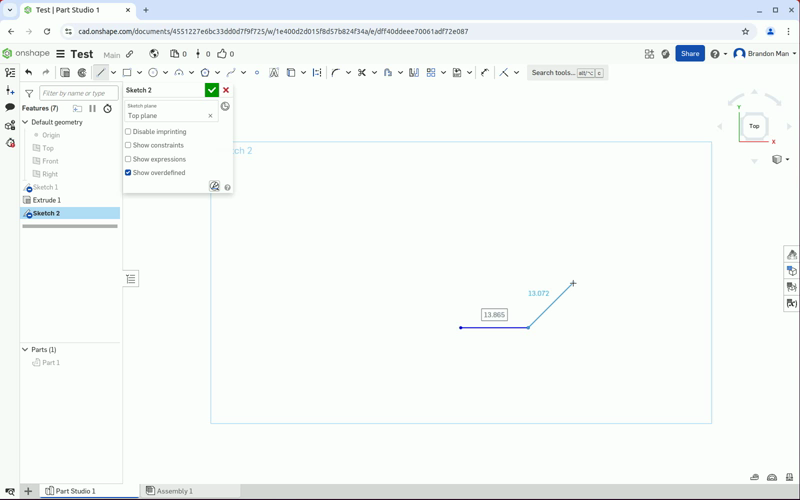
key_up(shift)
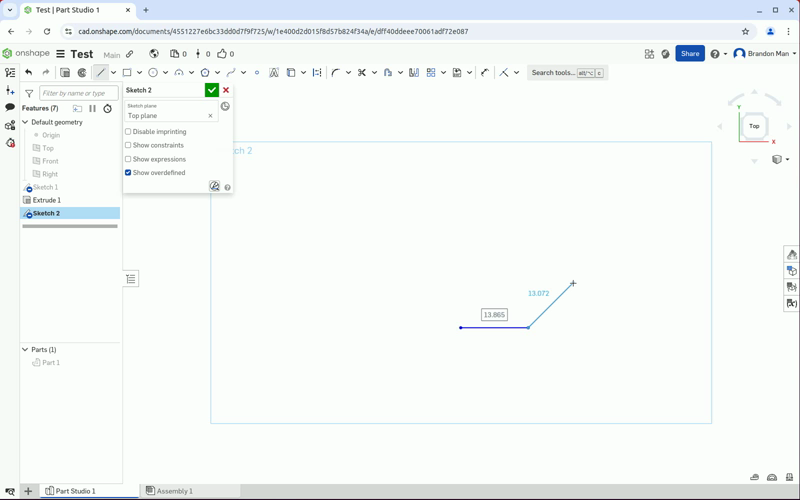
key_down(shift)
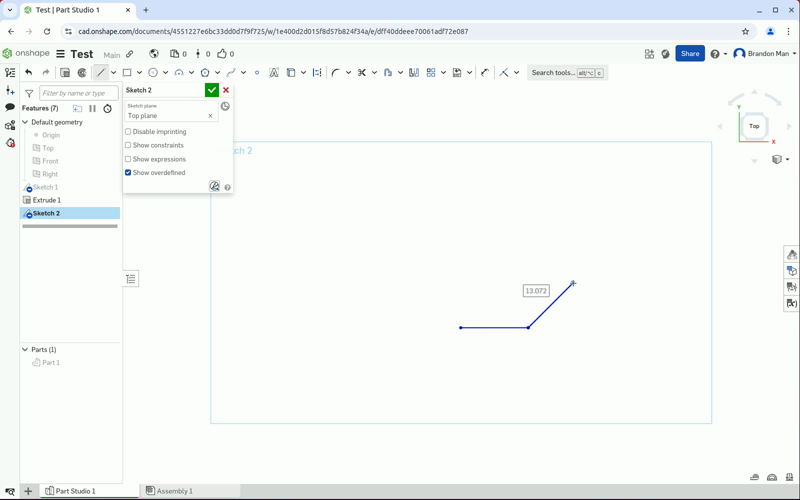
mouse_move(589, 282)
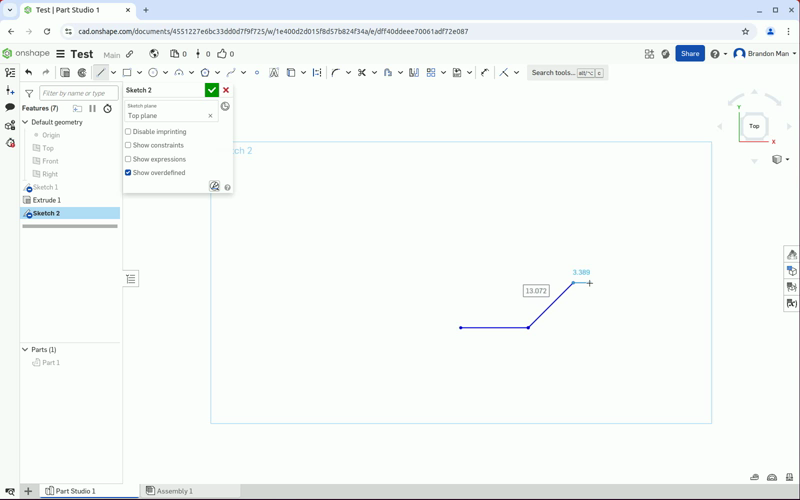
mouse_move(573, 237)
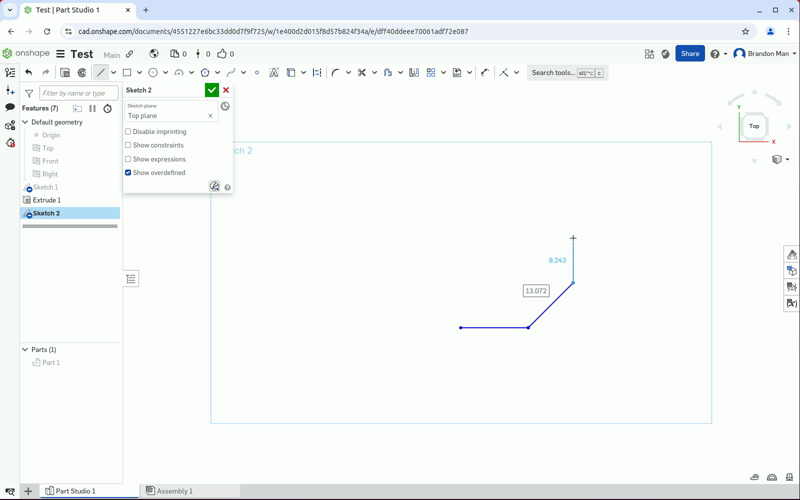
click(573, 237)
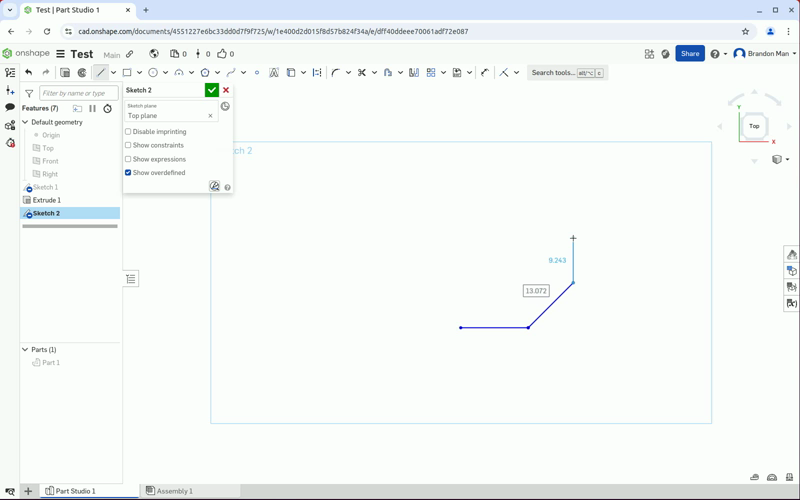
key_up(shift)
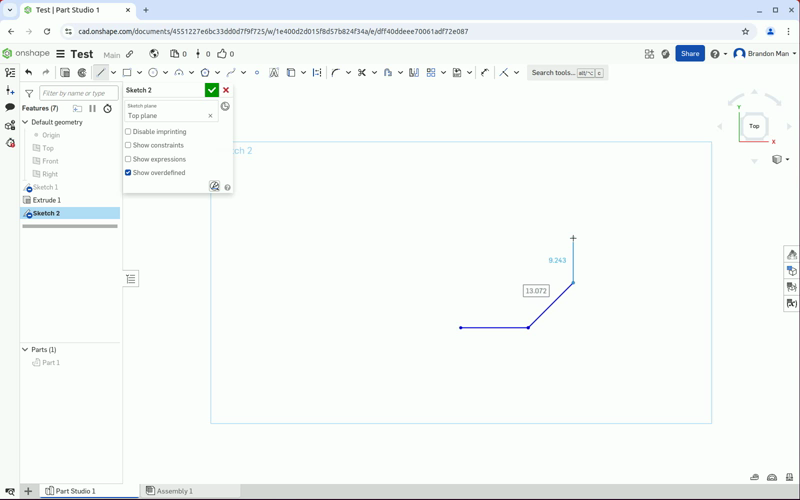
key_down(shift)
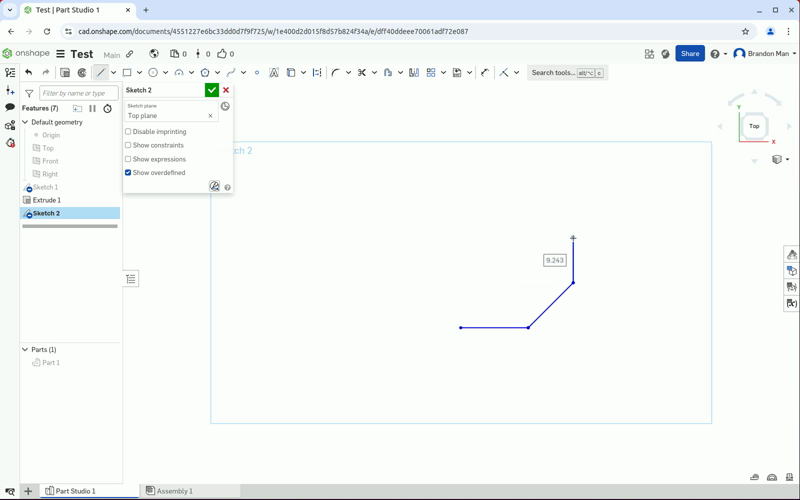
mouse_move(460, 237)
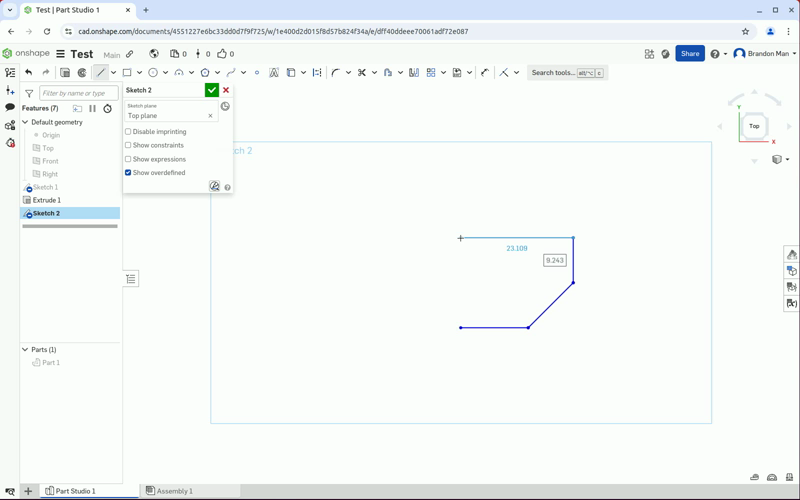
click(460, 237)
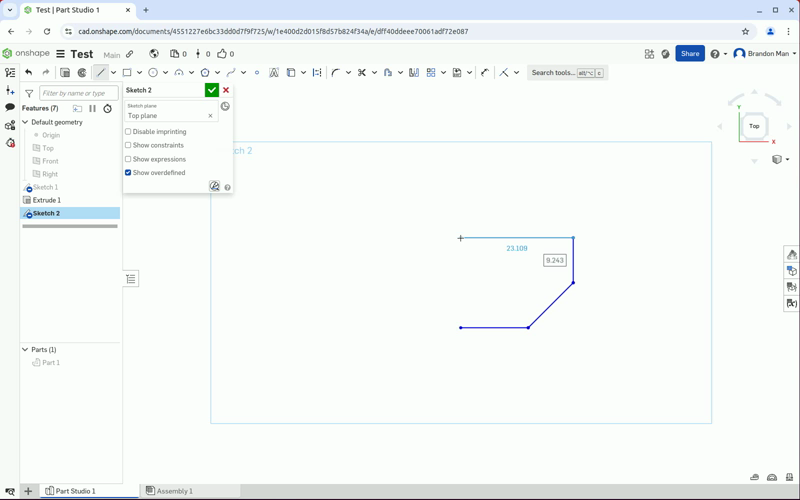
key_up(shift)
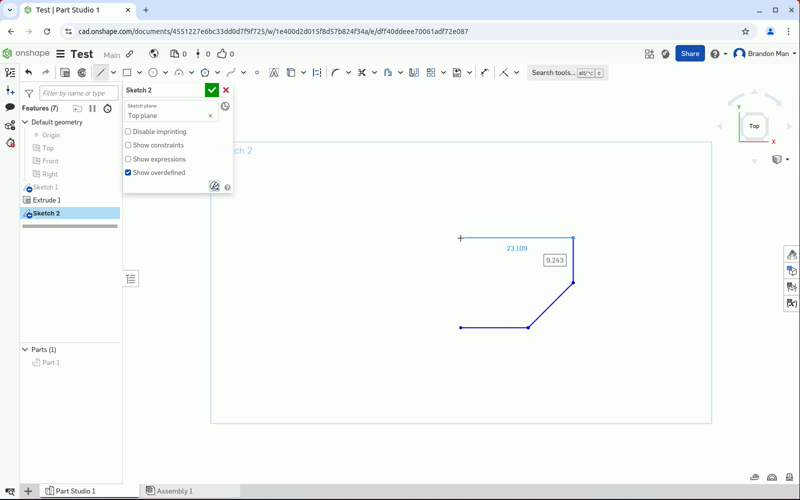
key(esc)
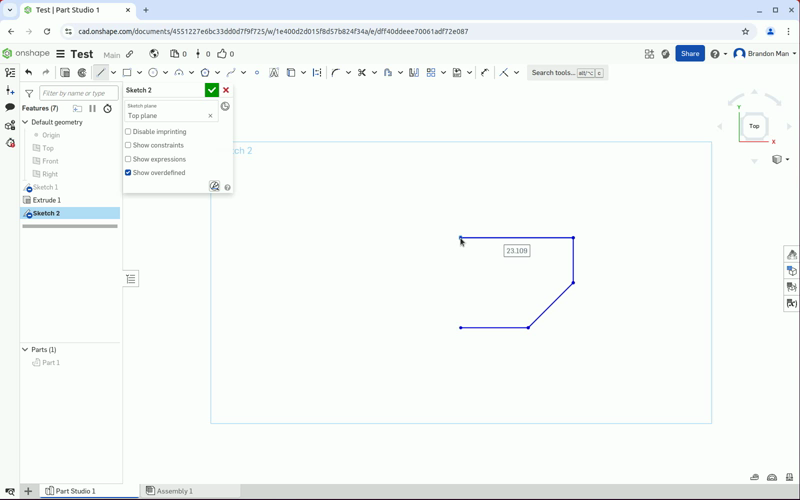
key(a)
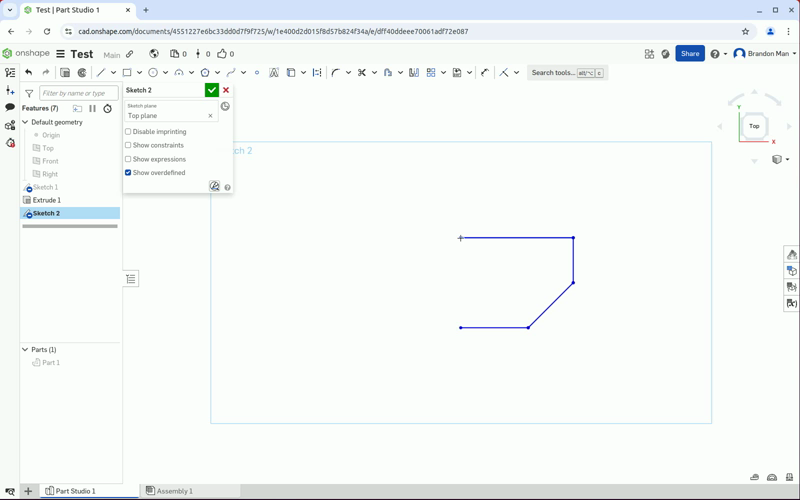
mouse_move(460, 237)
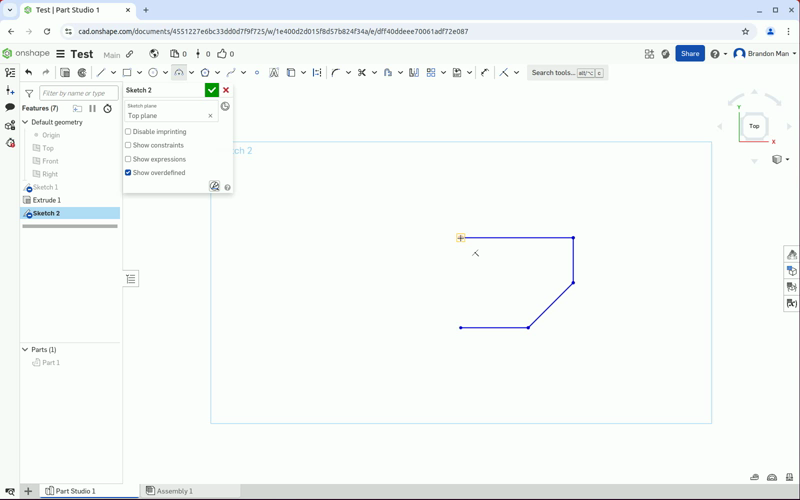
click(460, 237)
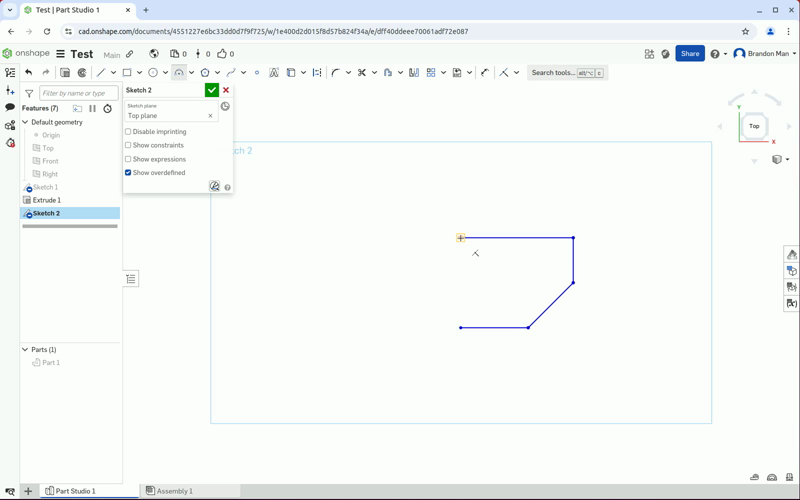
mouse_move(460, 327)
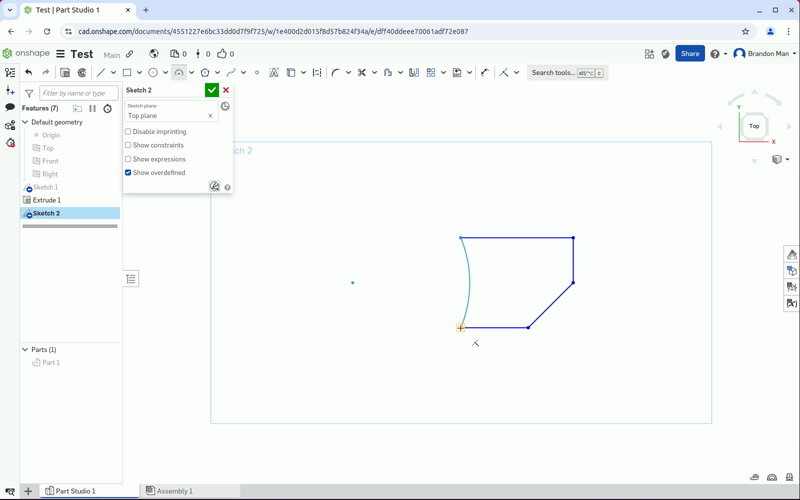
click(460, 327)
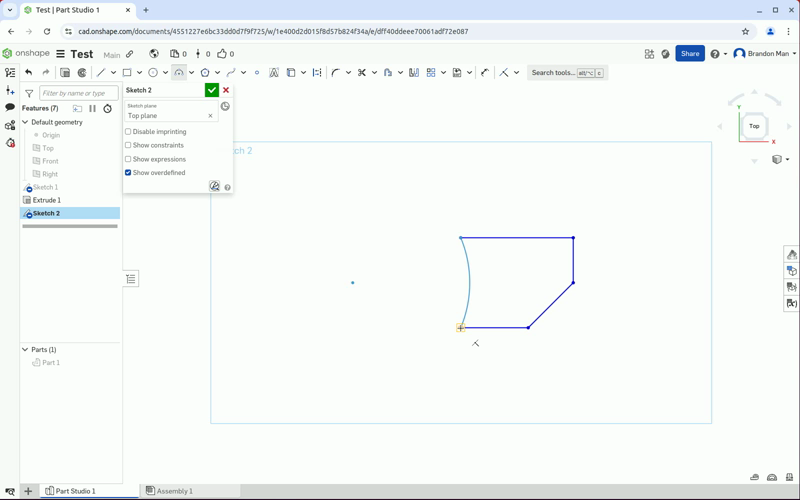
key_down(shift)
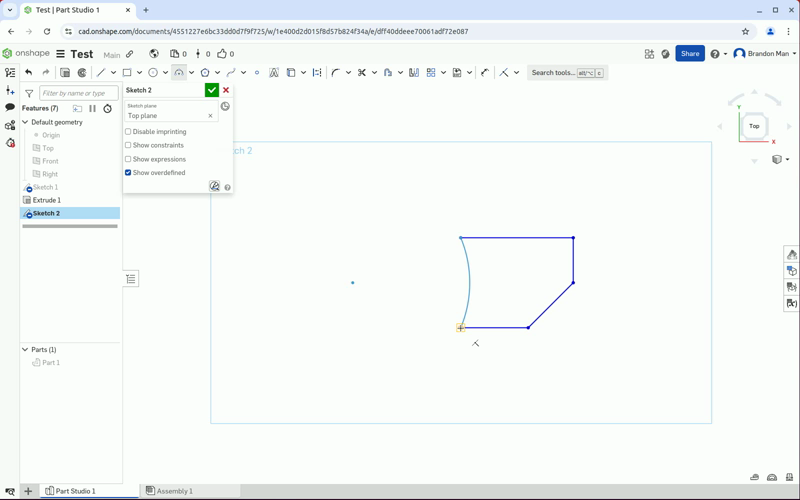
mouse_move(505, 282)
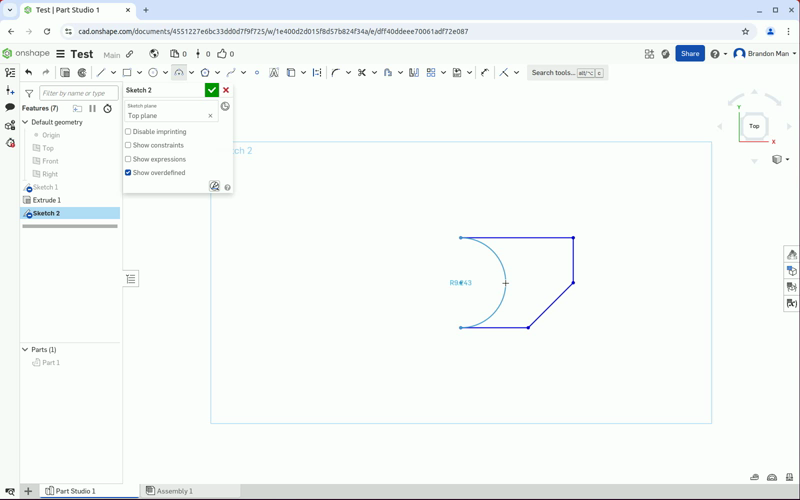
click(505, 282)
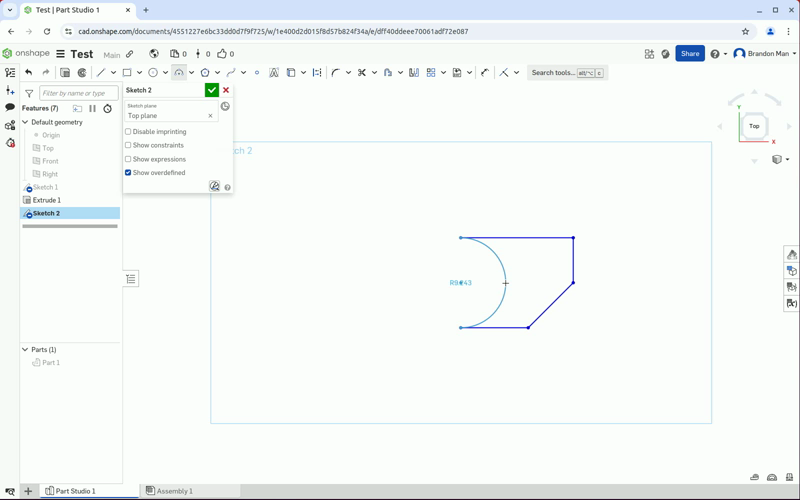
key_up(shift)
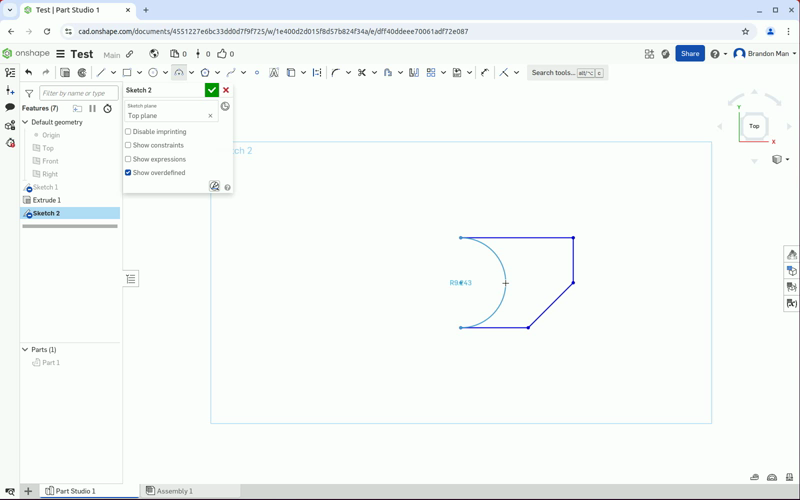
key(esc)
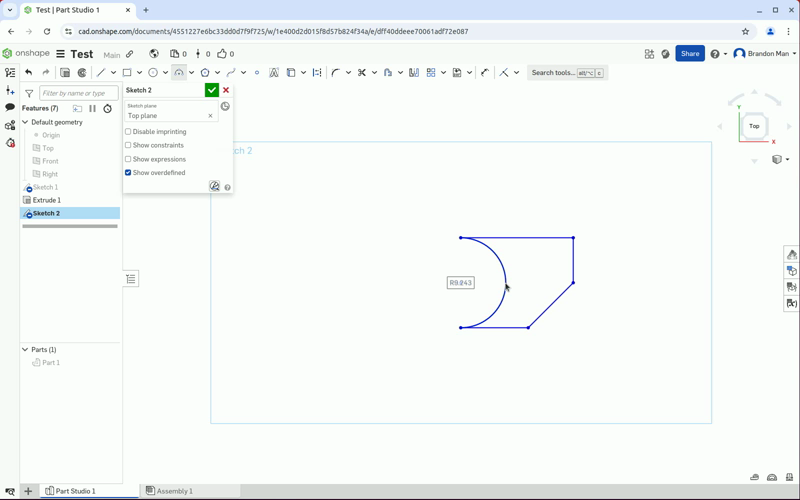
mouse_move(483, 273)
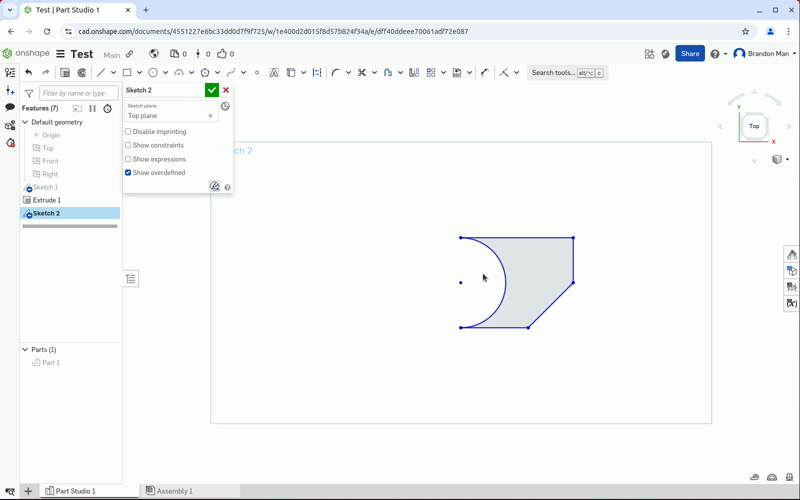
scroll(6)
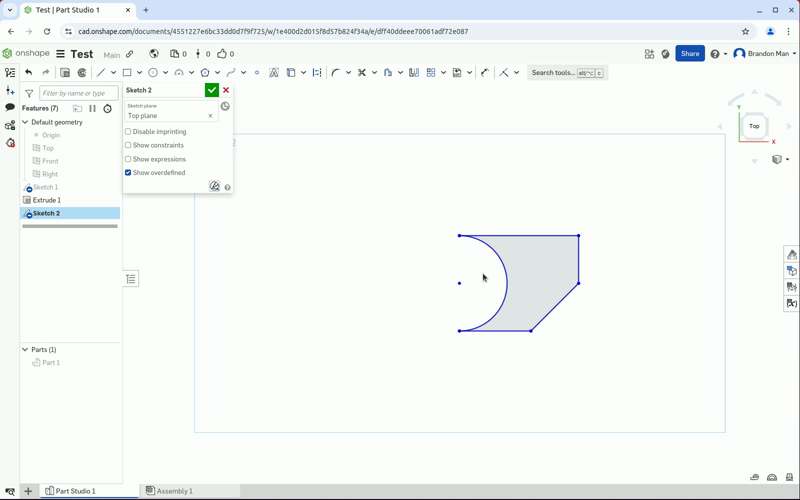
scroll(6)
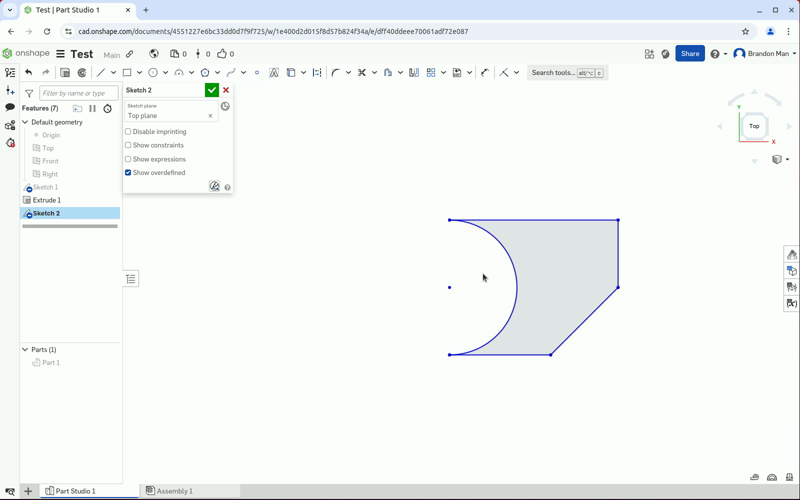
scroll(6)
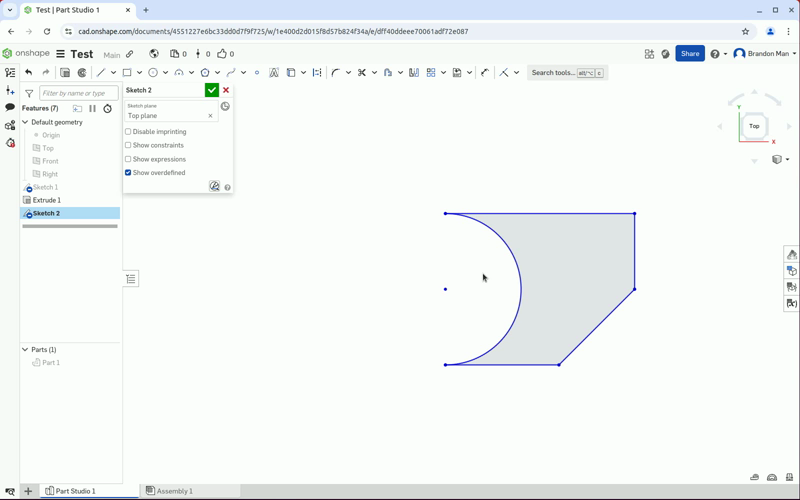
scroll(6)
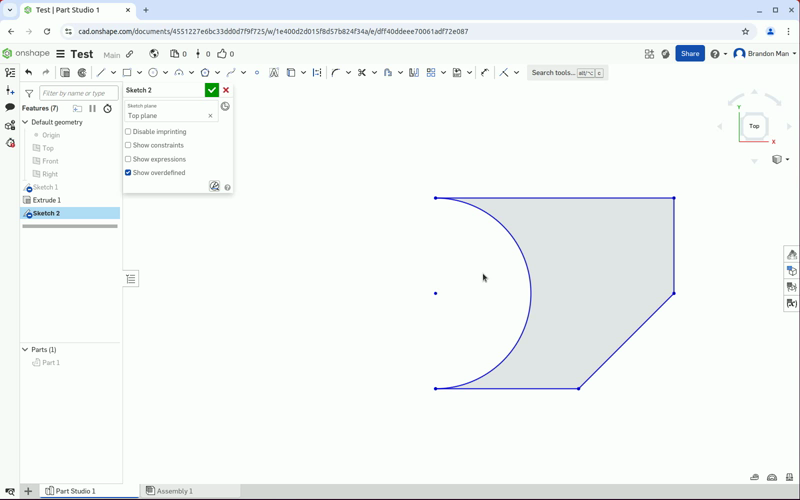
scroll(6)
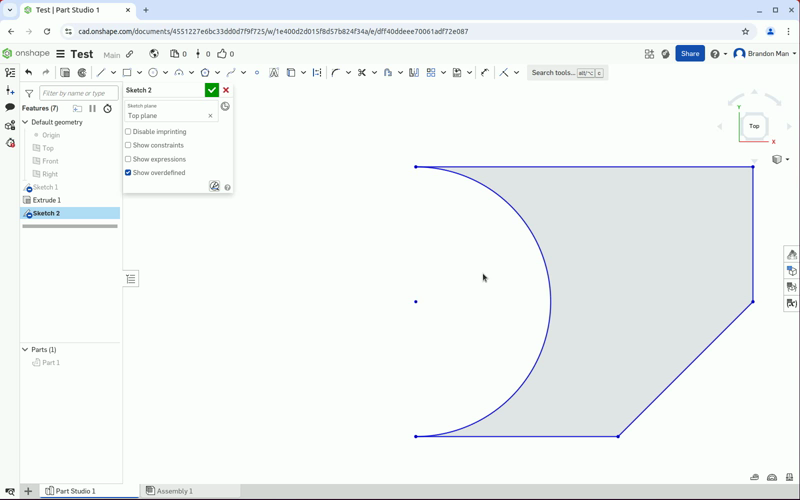
scroll(6)
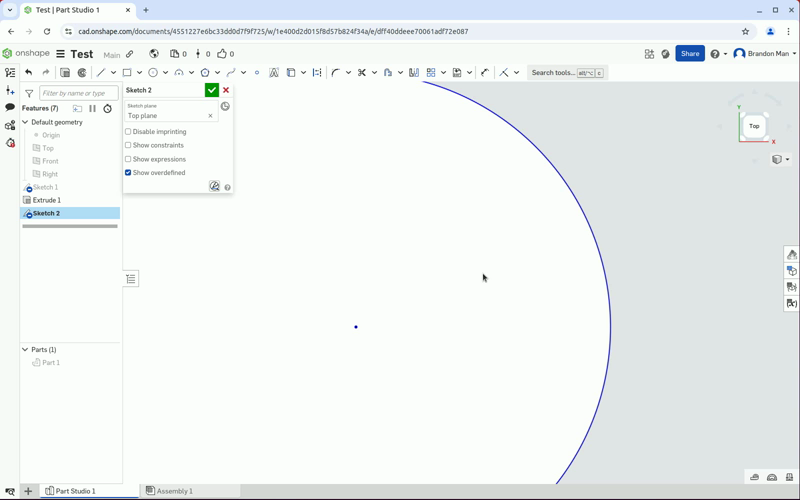
scroll(6)
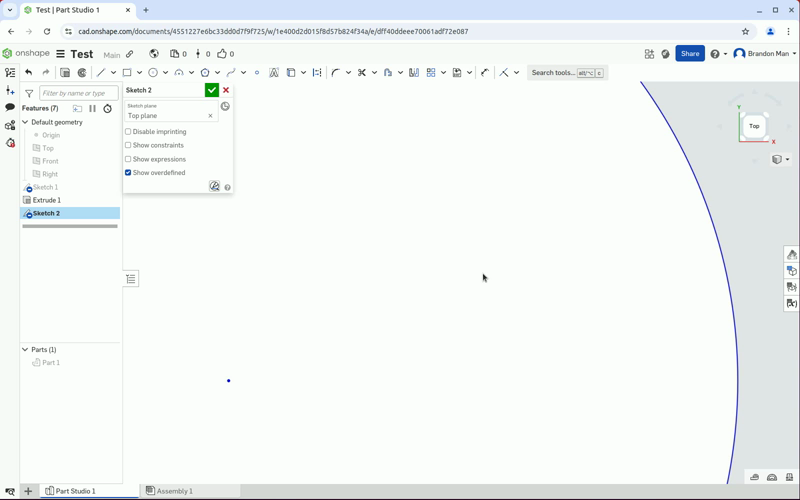
click(483, 273)
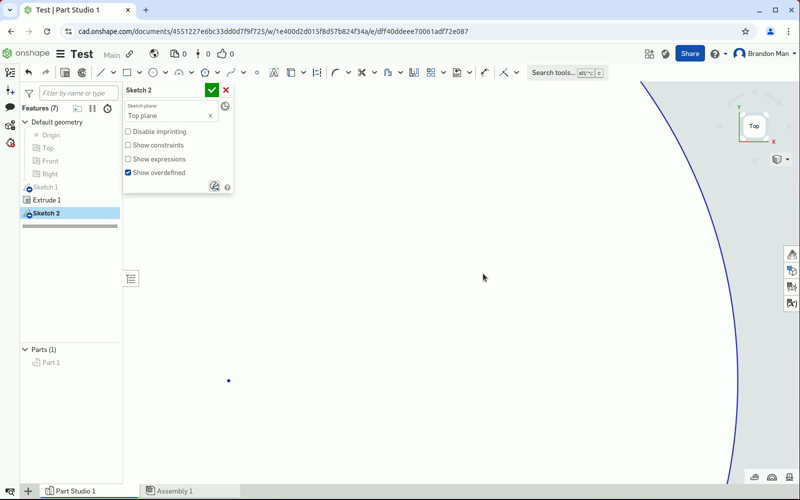
scroll(-6)
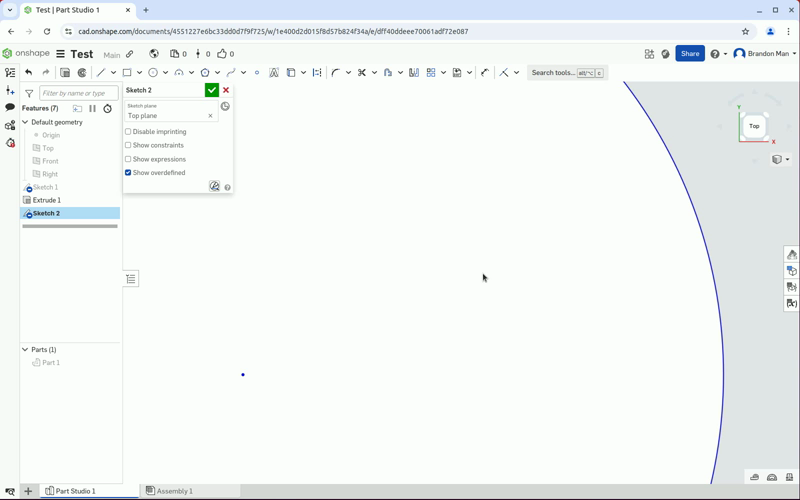
scroll(-6)
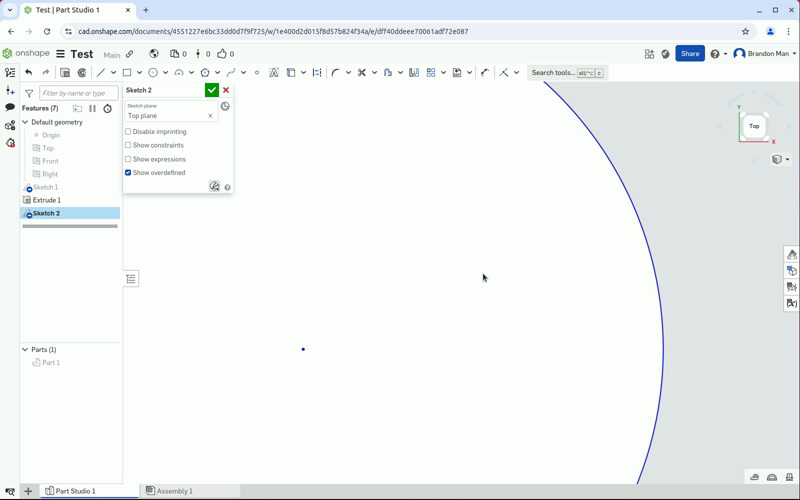
scroll(-6)
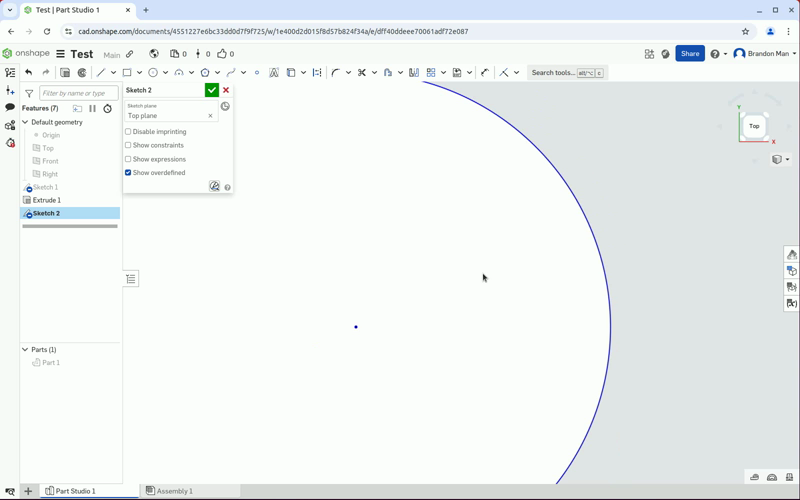
scroll(-6)
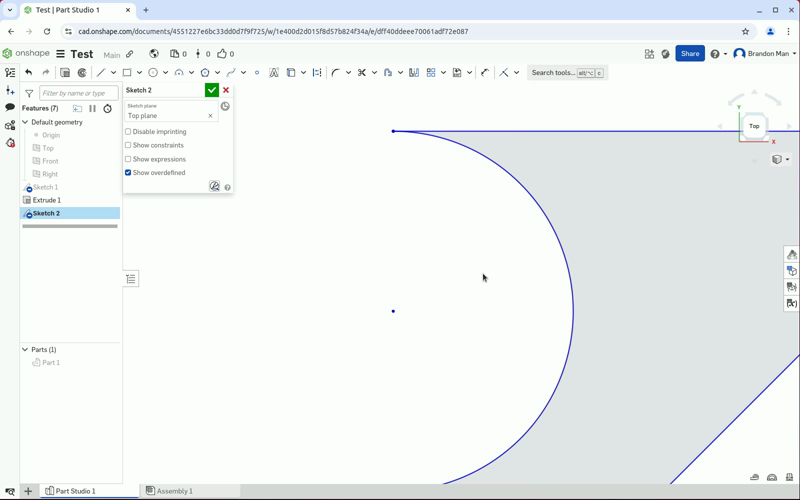
scroll(-6)
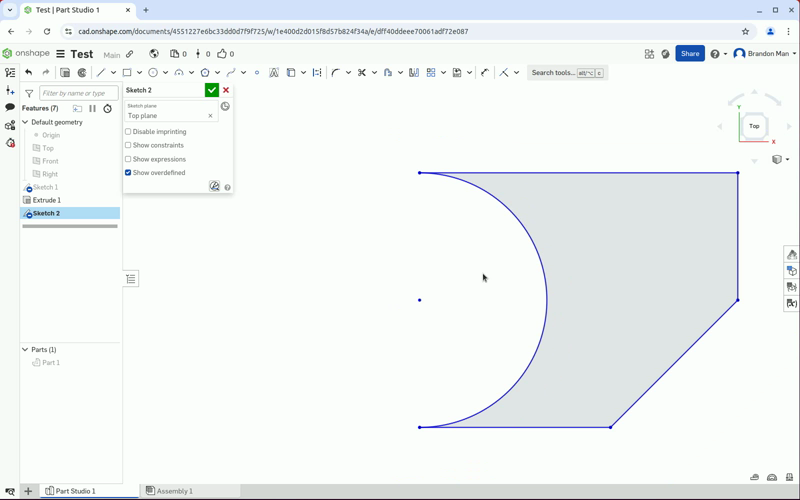
scroll(-6)
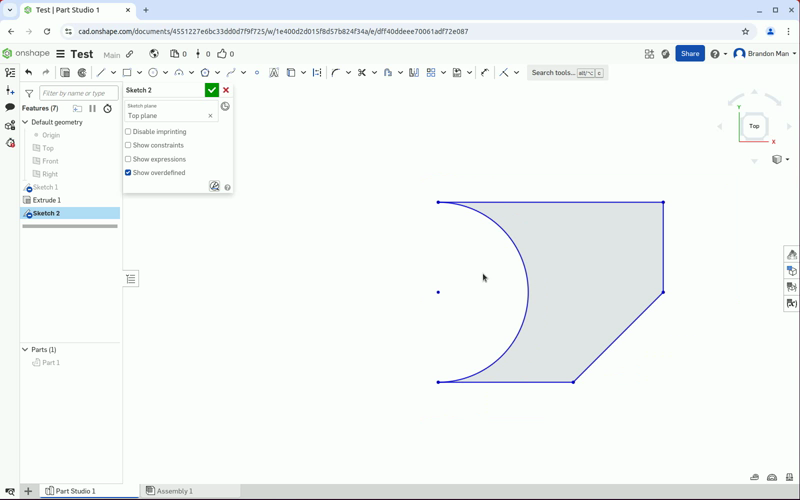
scroll(-6)
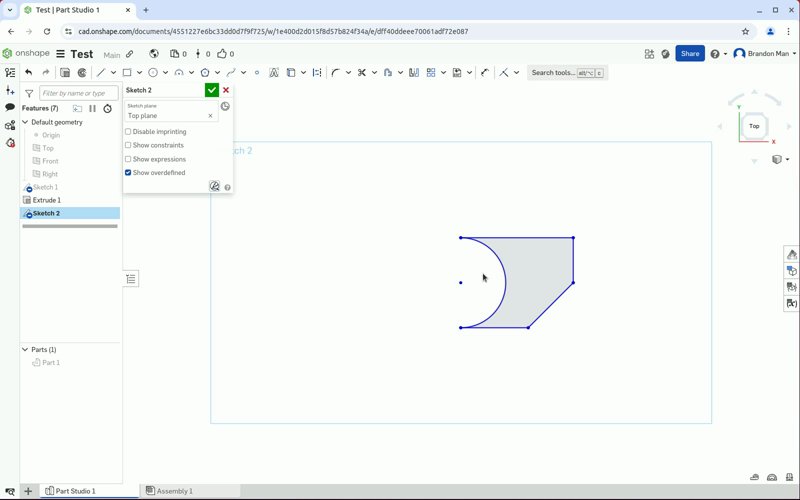
mouse_move(73, 352)
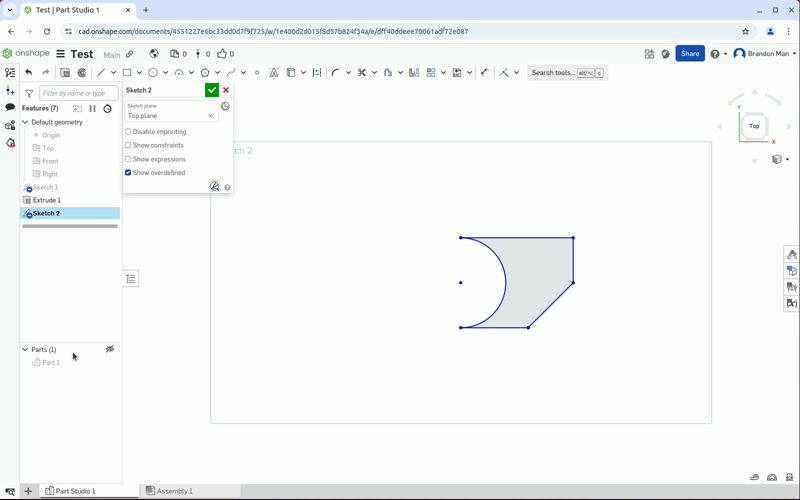
key(shift+y)
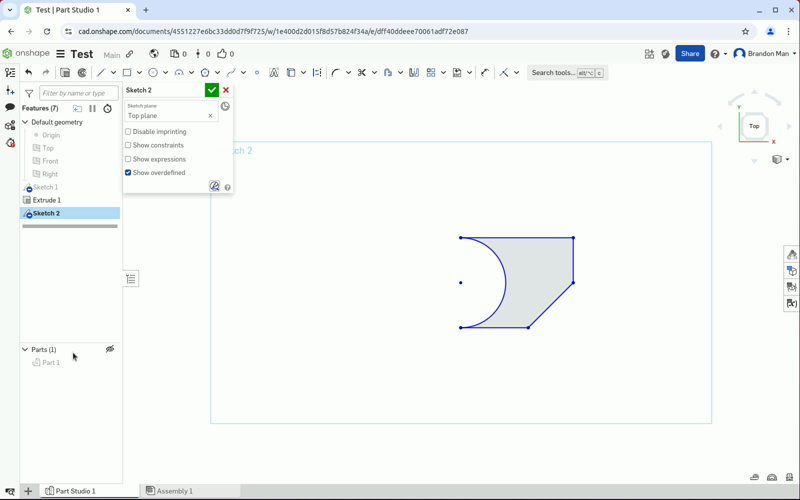
key(shift+e)
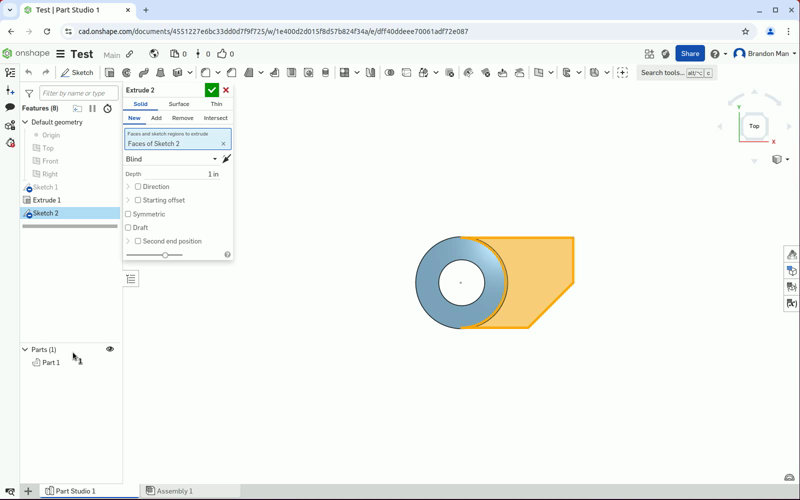
mouse_move(143, 106)
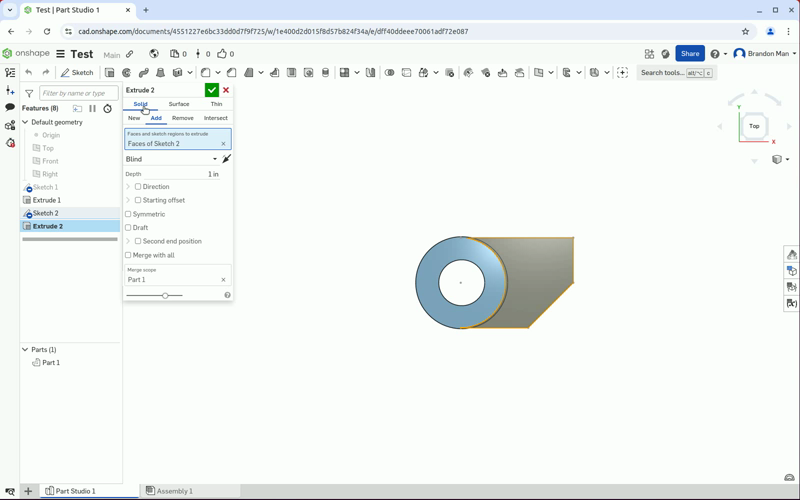
click(143, 106)
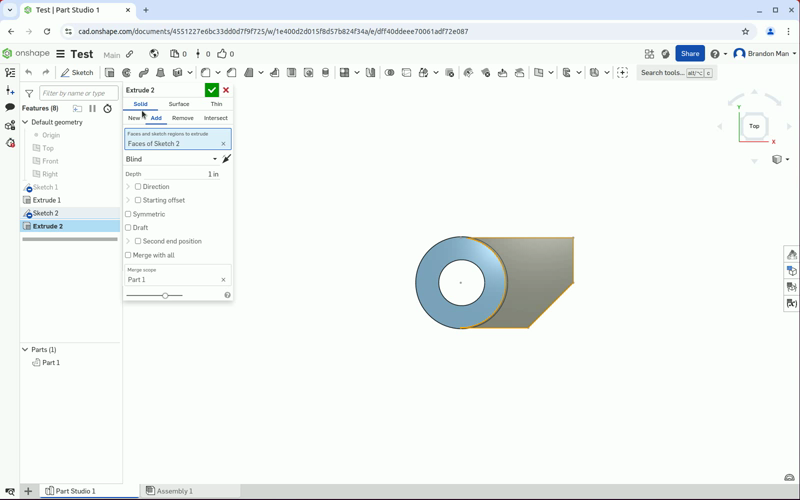
mouse_move(137, 120)
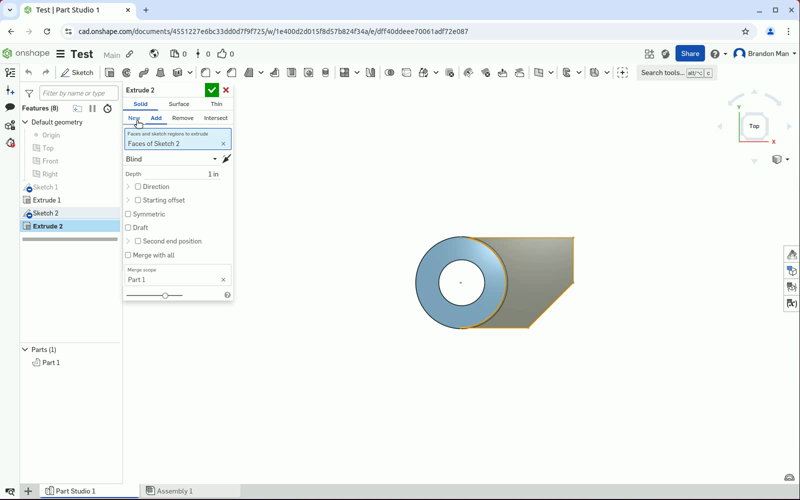
click(137, 120)
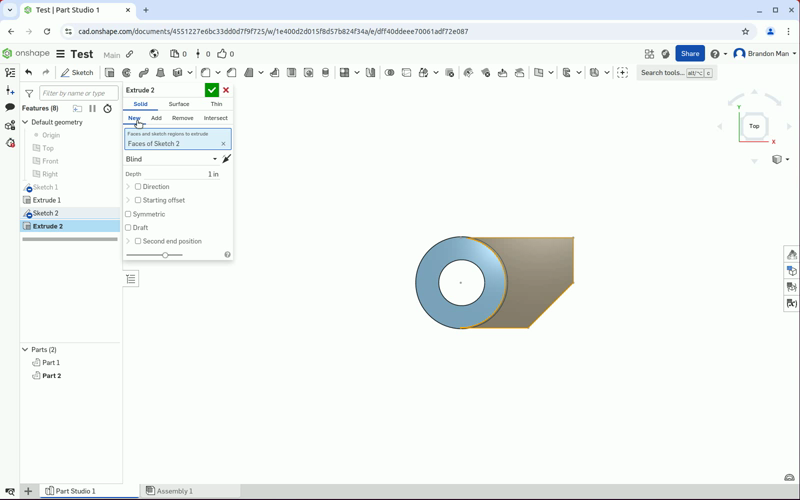
key(tab, 4)
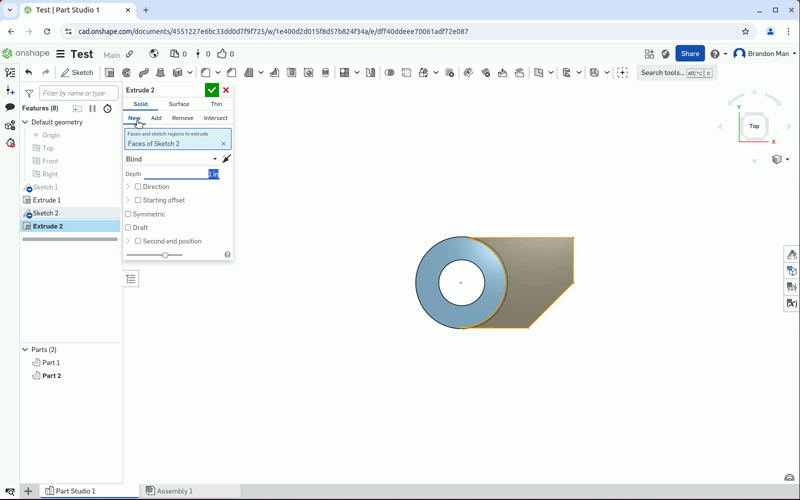
text(4.574)
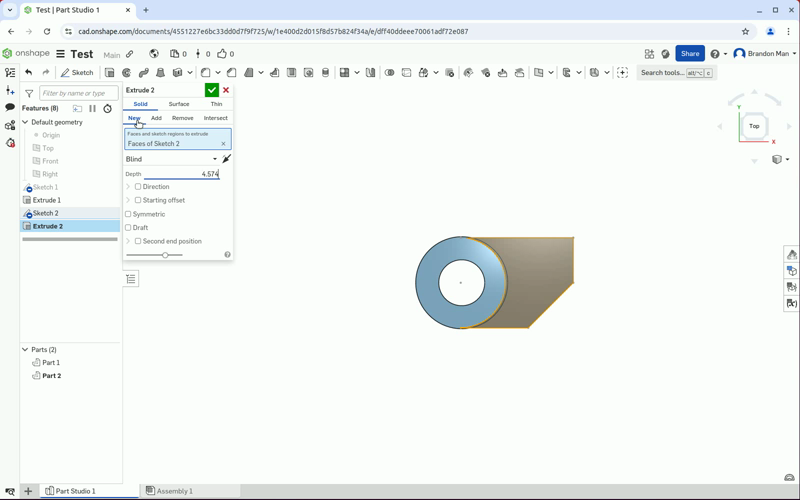
key(enter)
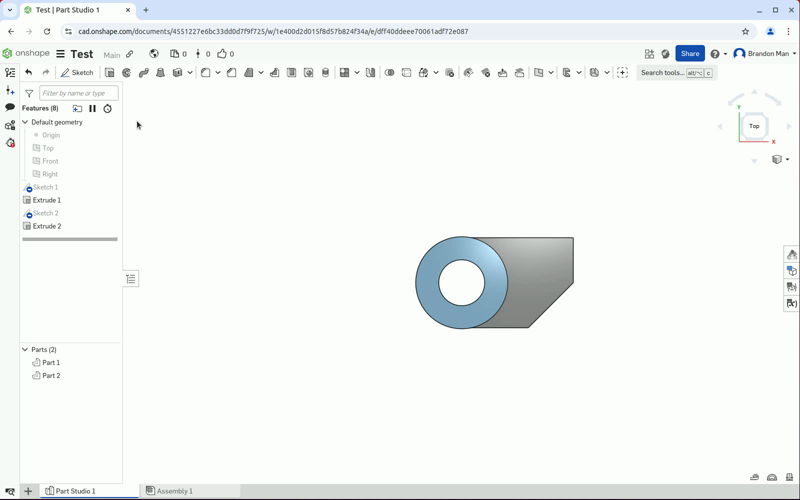
key(shift+h)
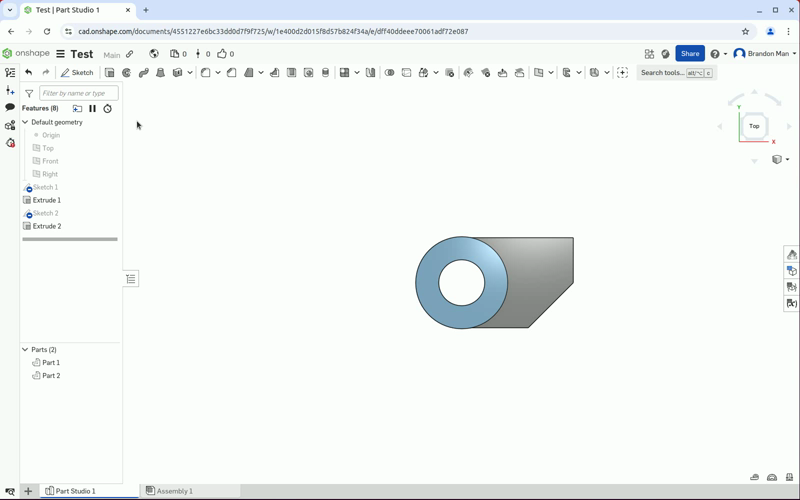
key(shift+h)
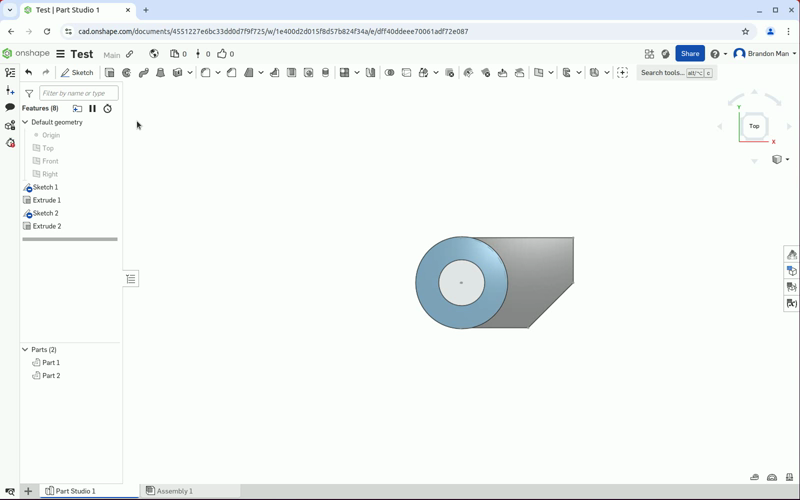
key(shift+7)
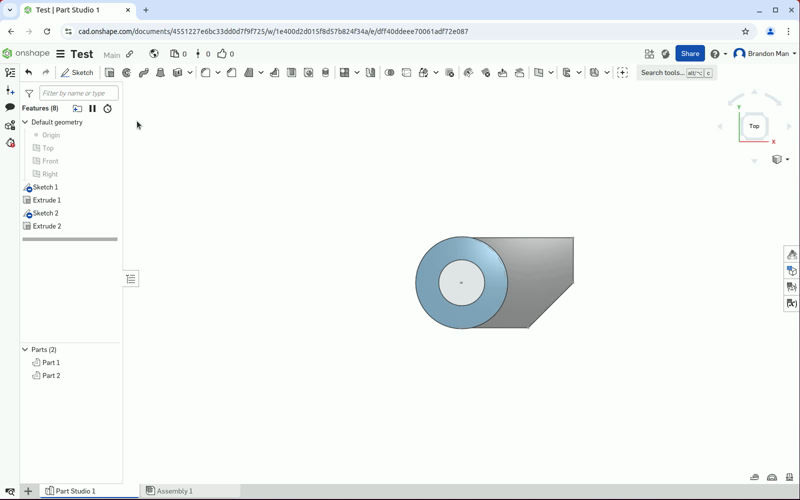
key(up, 3)
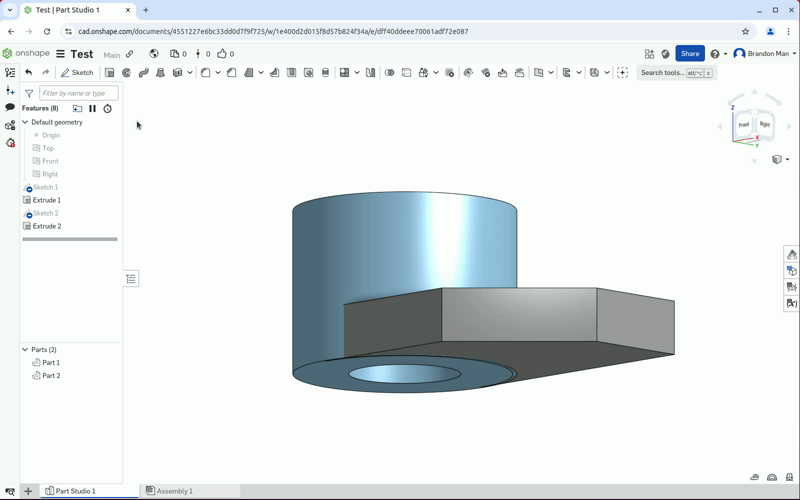
key(left, 3)
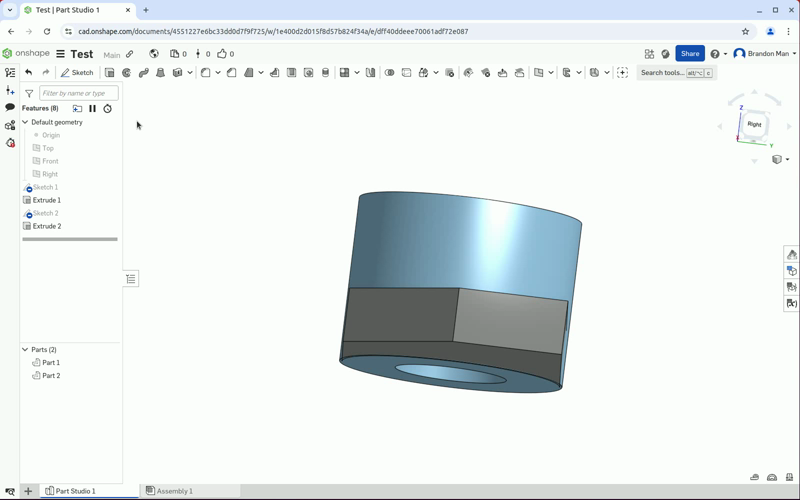
key(right, 3)
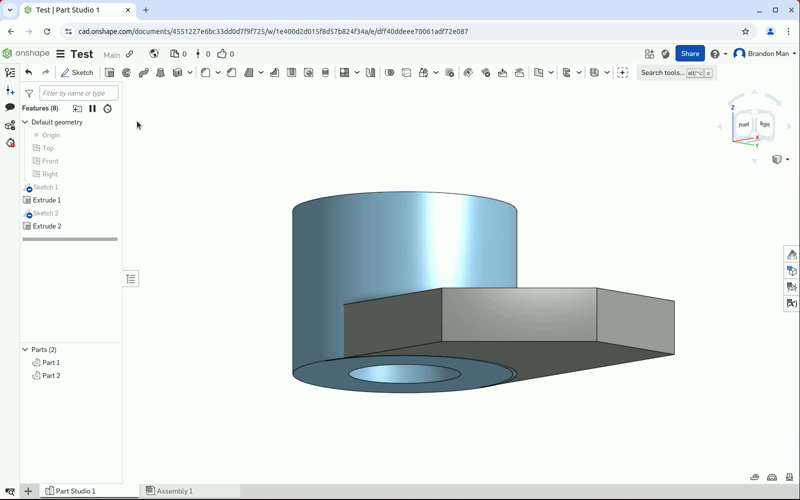
key(down, 3)
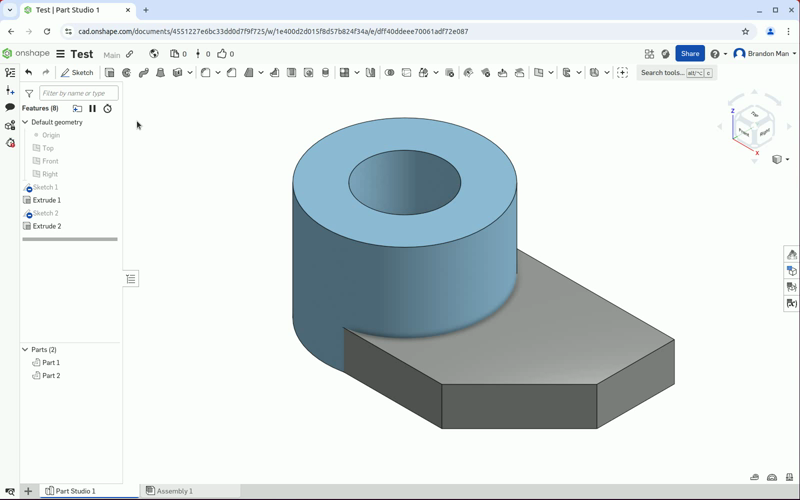
mouse_move(73, 189)
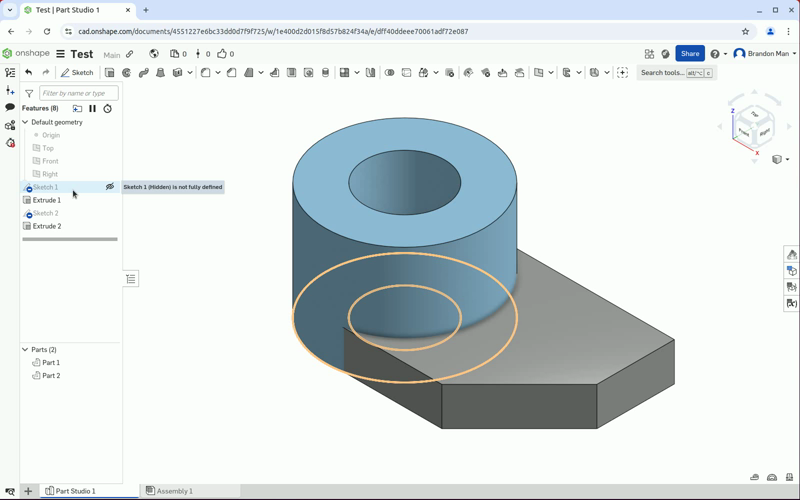
click(73, 189)